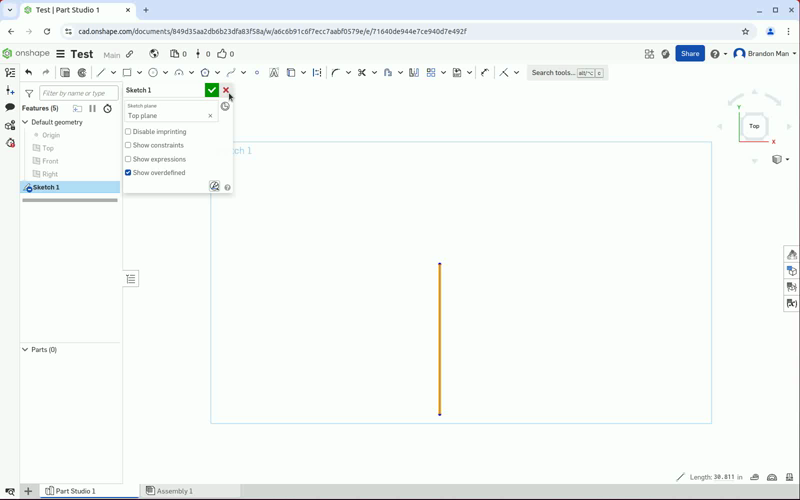
key(shift+h)
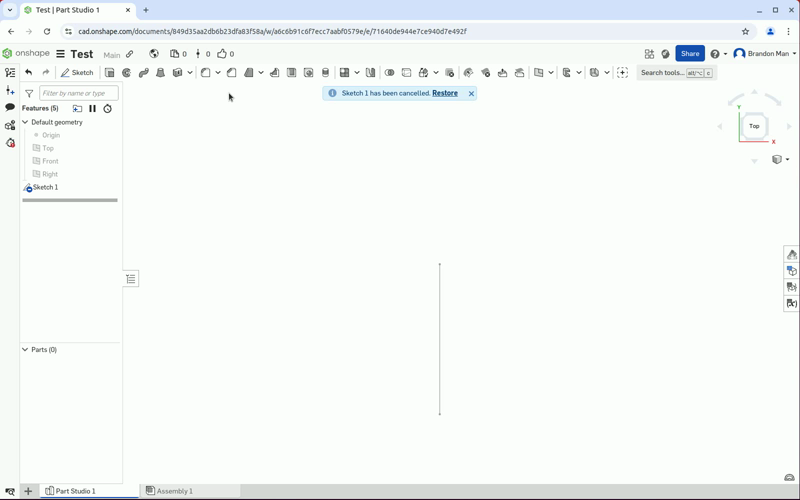
mouse_move(73, 352)
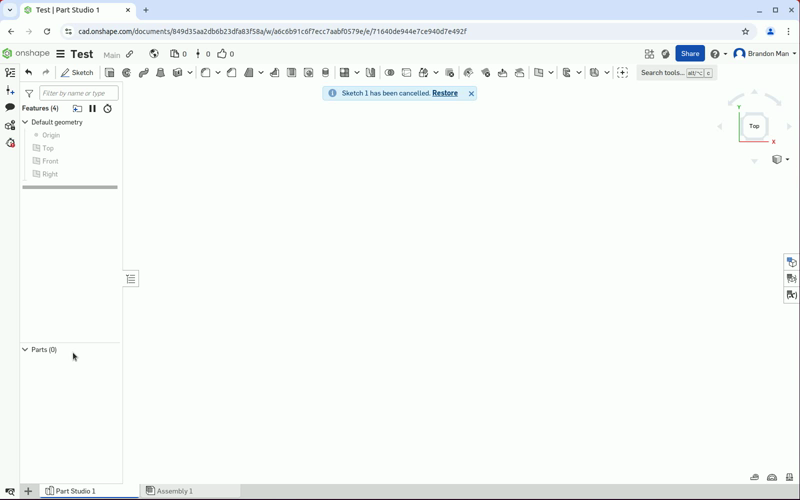
key(y)
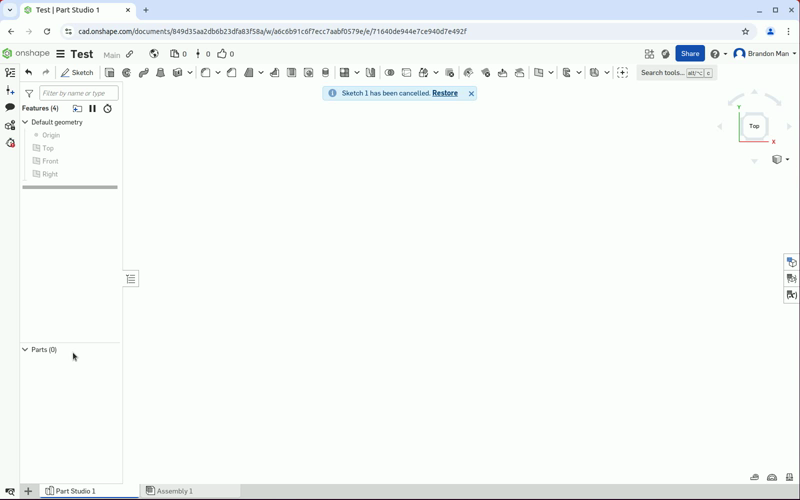
key(shift+p)
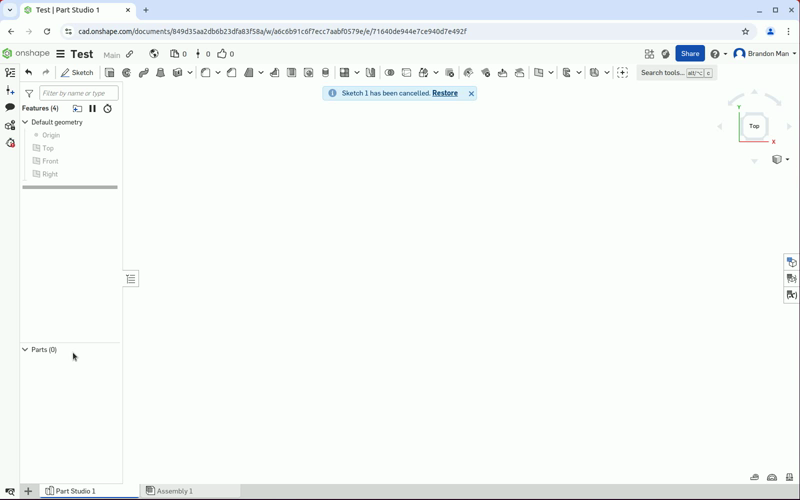
key(space)
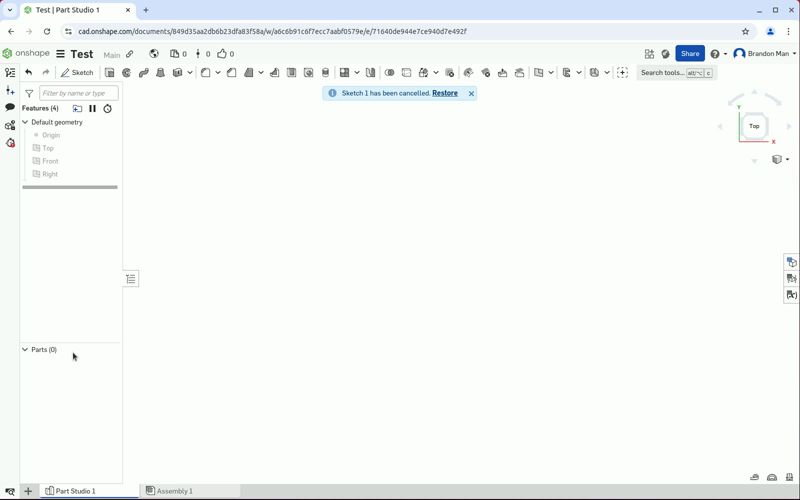
key_down(shift)
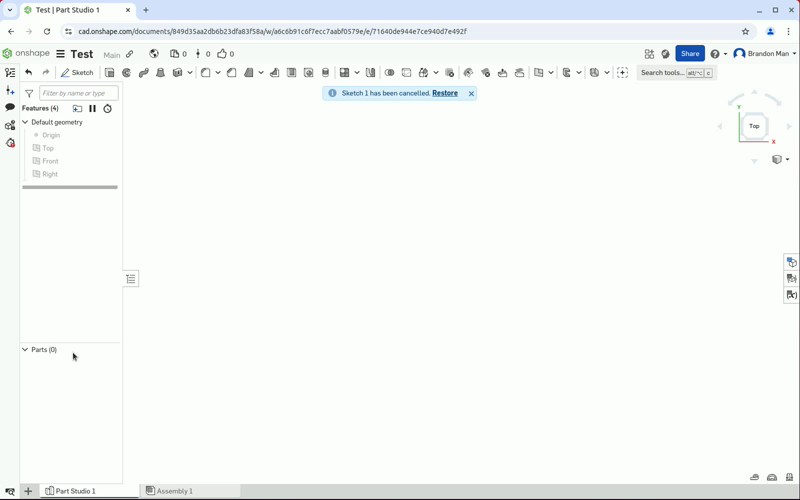
key(up)
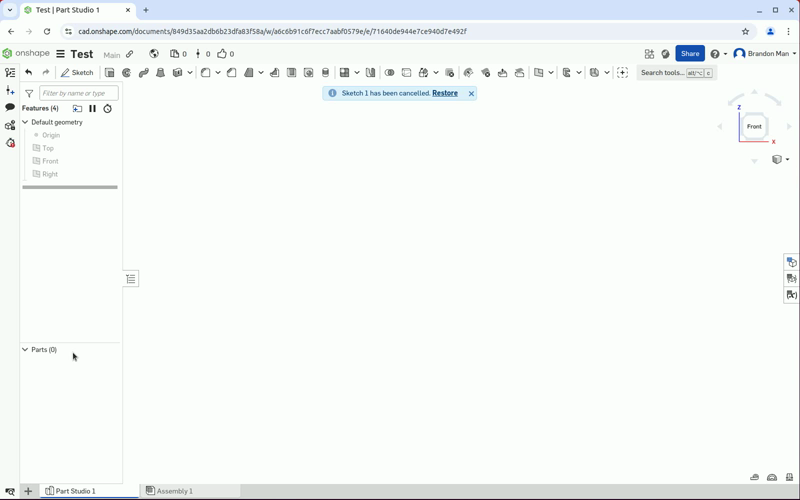
key_up(shift)
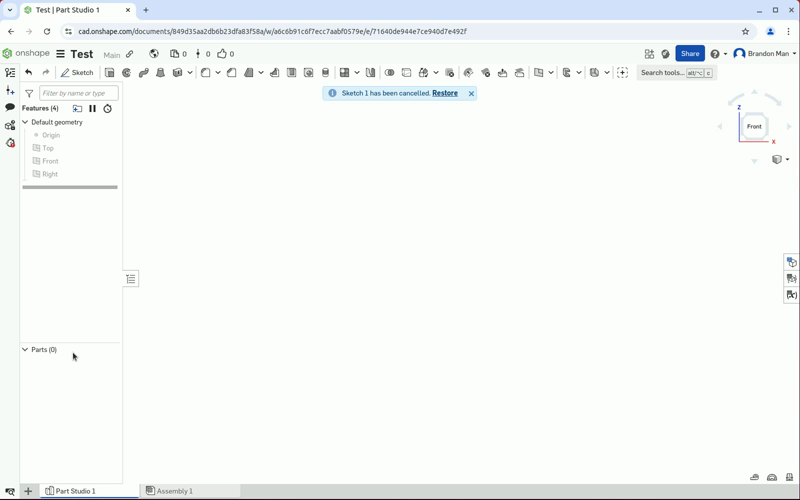
mouse_move(73, 352)
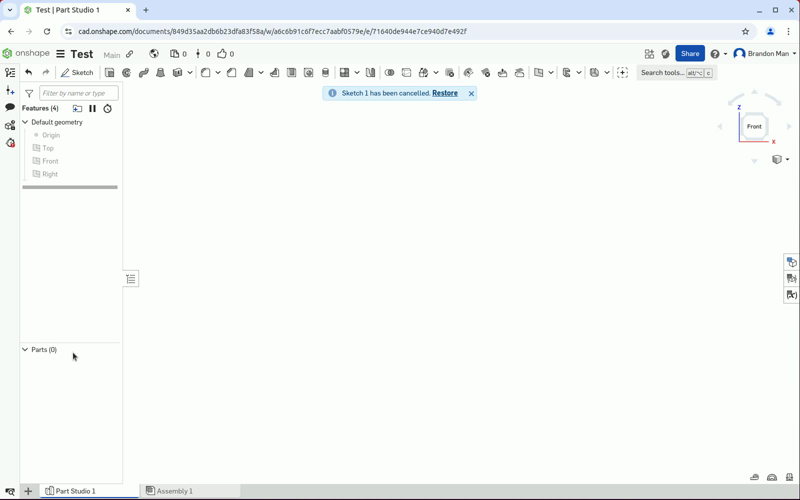
key(shift+y)
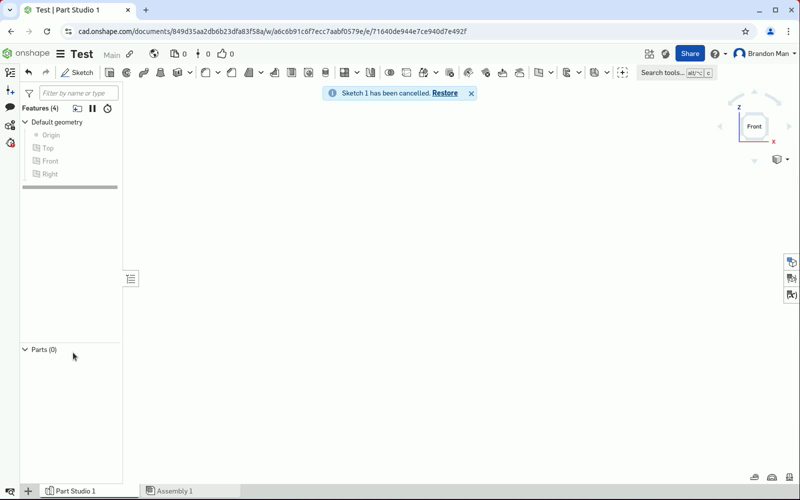
key(shift+s)
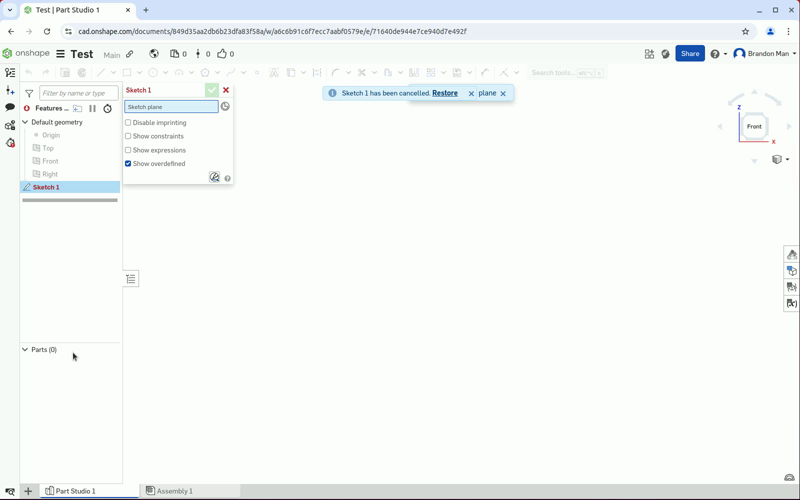
mouse_move(73, 163)
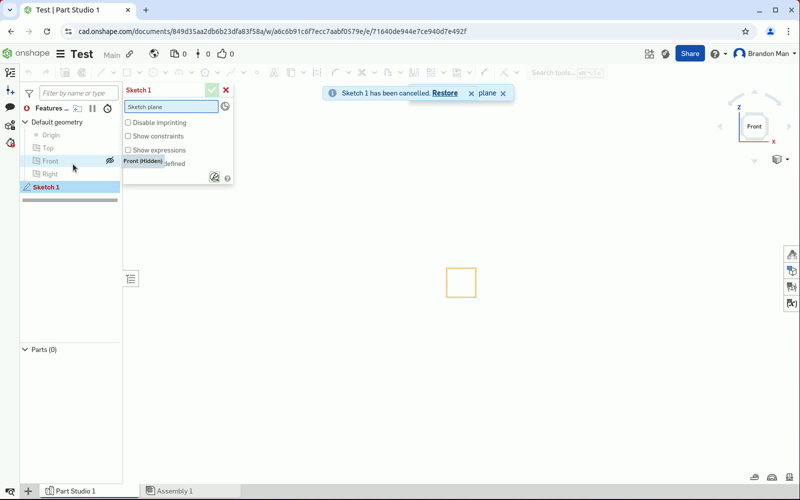
click(73, 163)
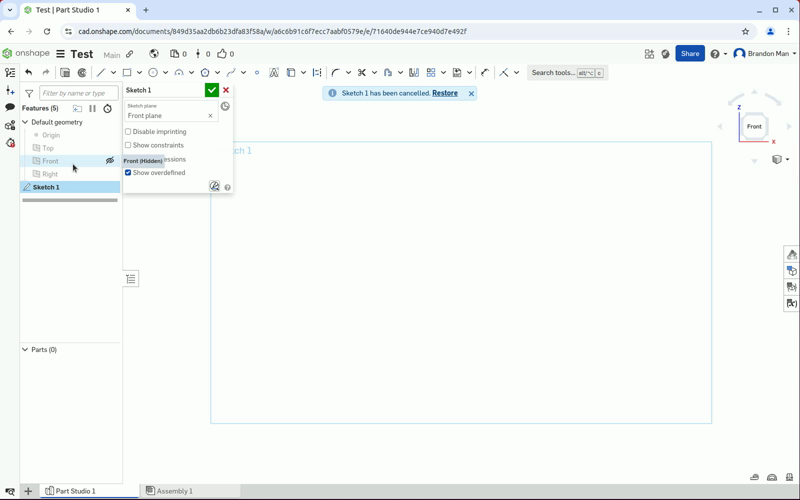
mouse_move(73, 352)
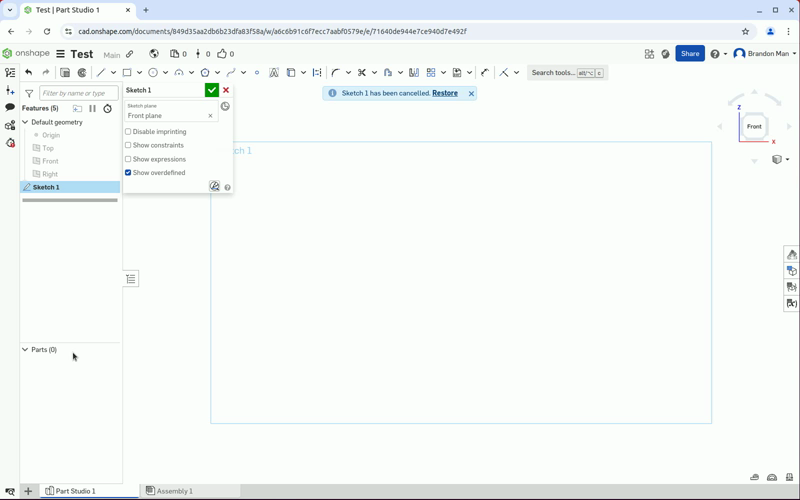
key(y)
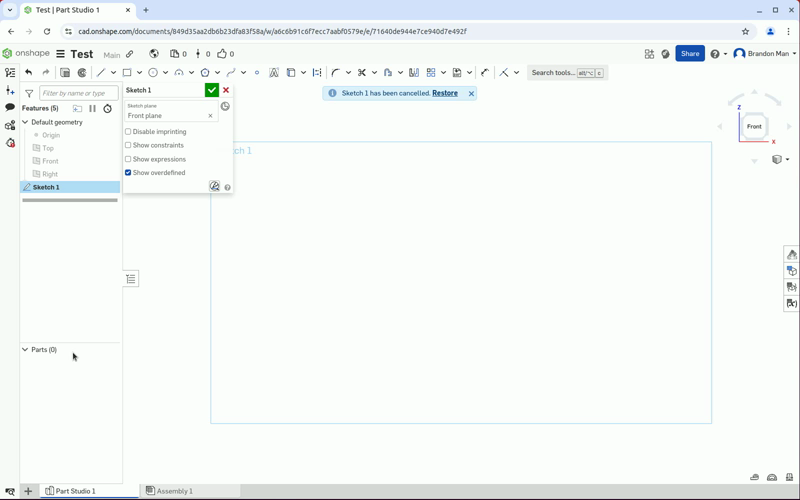
key(l)
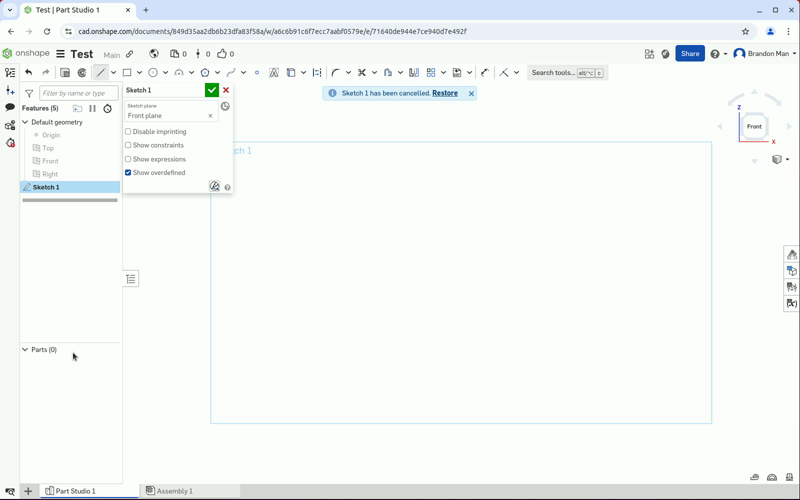
key_down(shift)
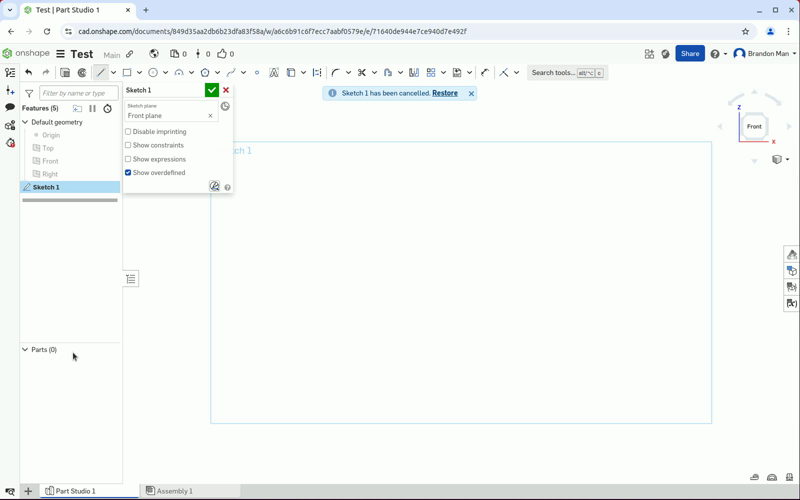
mouse_move(393, 247)
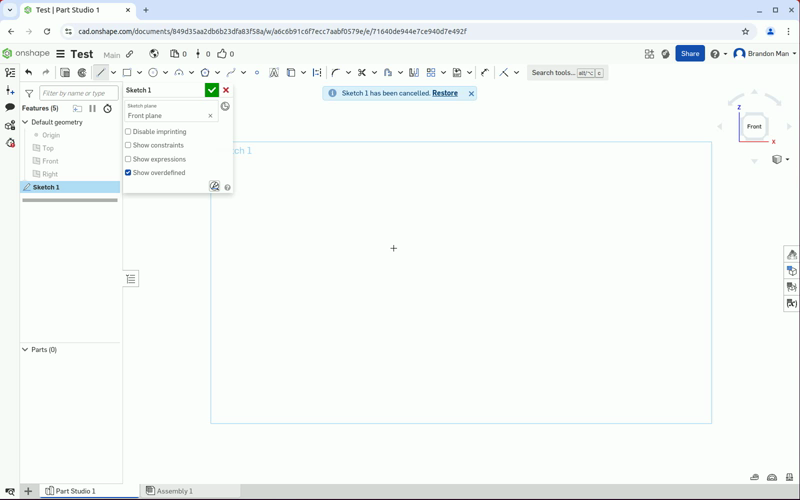
click(393, 247)
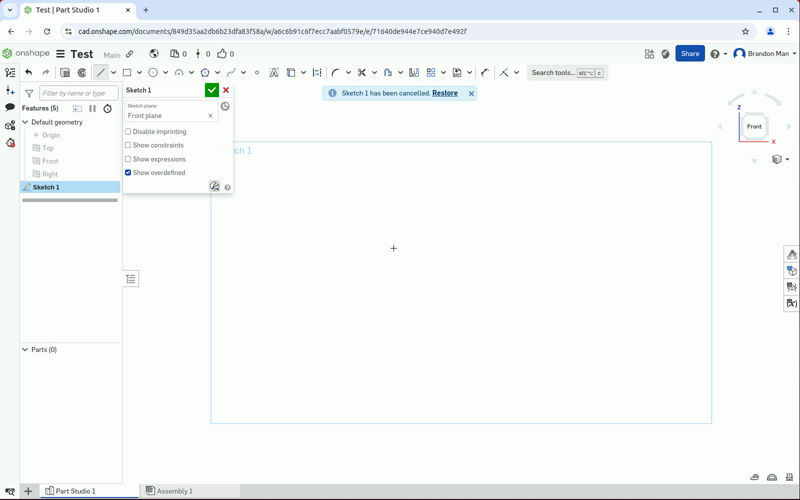
key_up(shift)
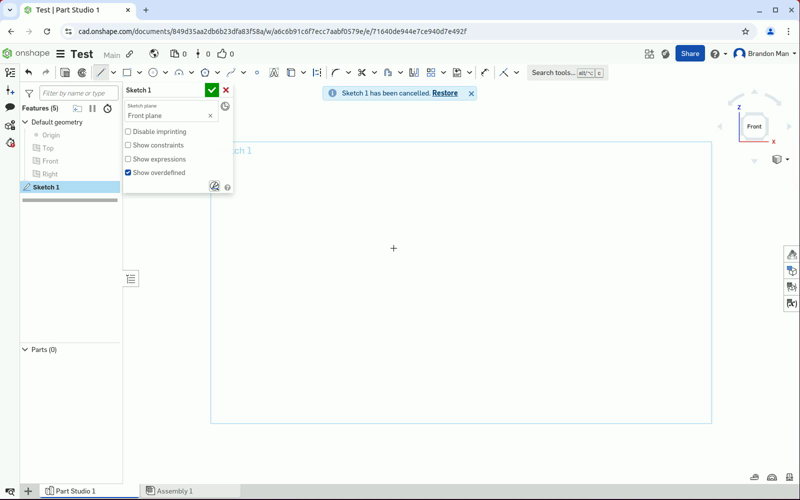
key_down(shift)
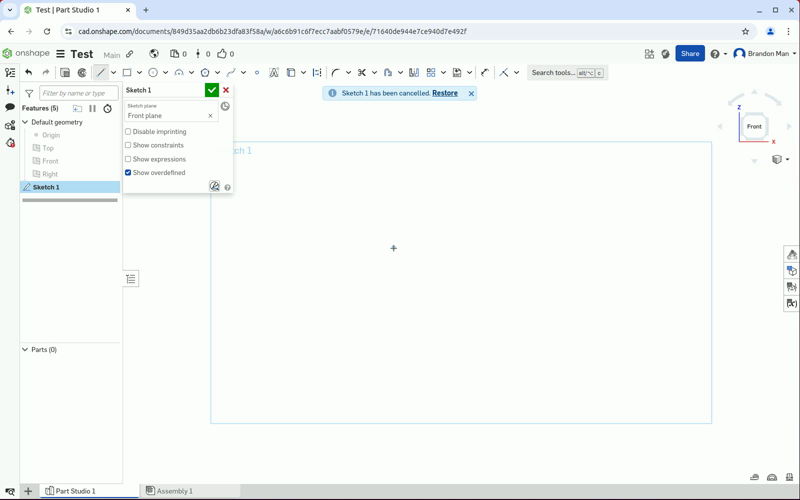
mouse_move(493, 247)
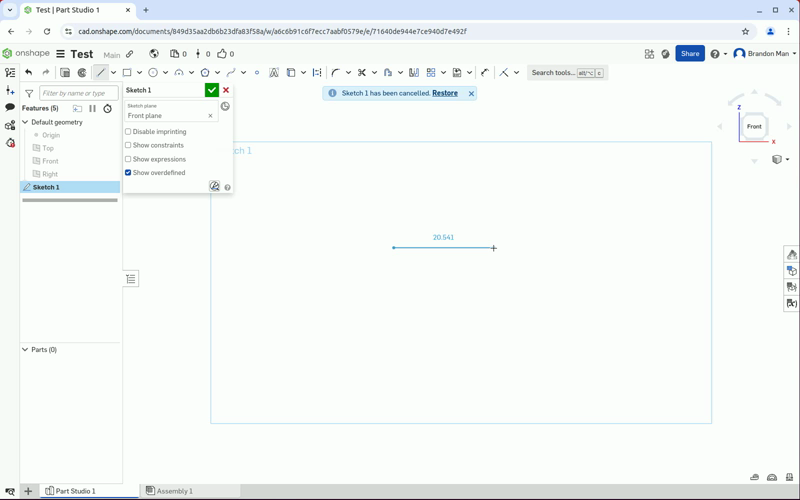
click(493, 247)
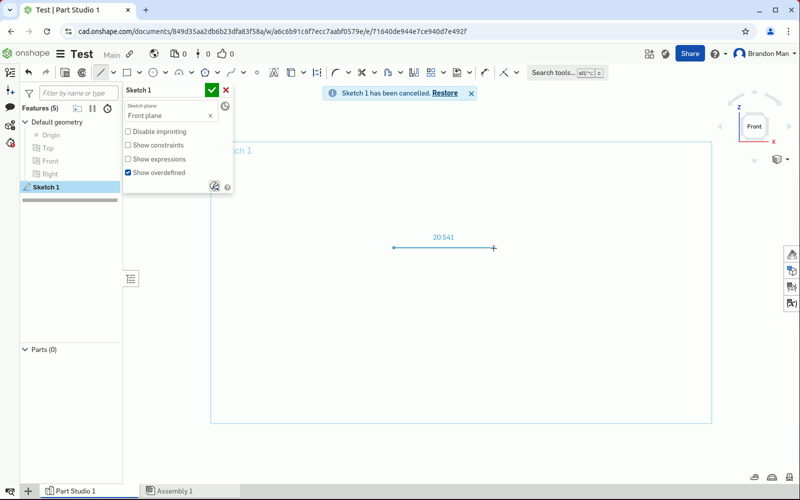
key_up(shift)
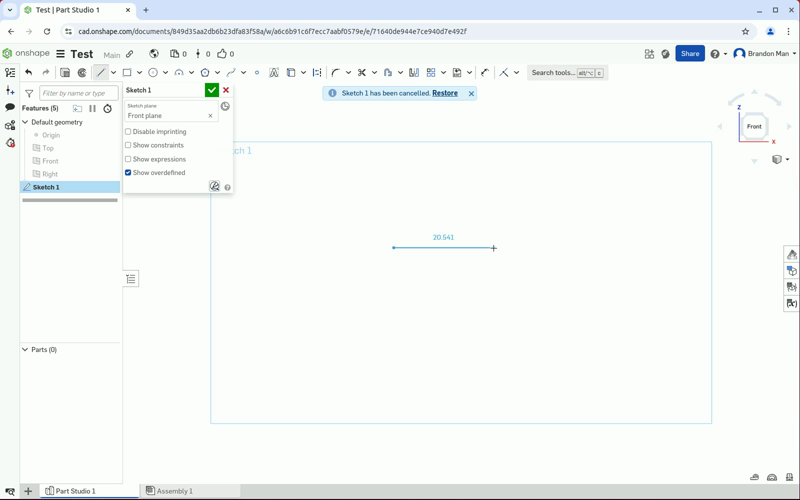
key_down(shift)
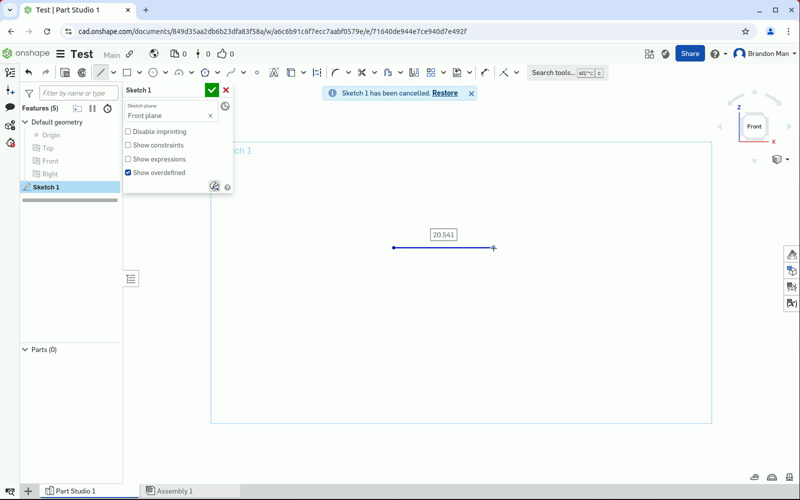
mouse_move(523, 247)
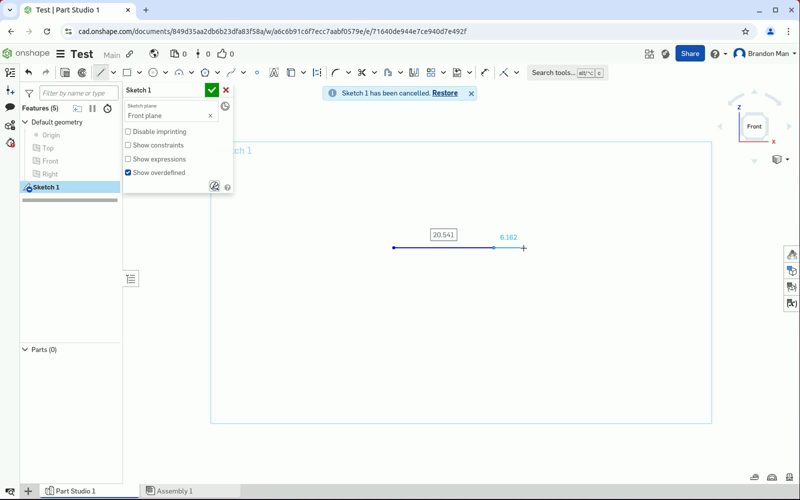
mouse_move(493, 218)
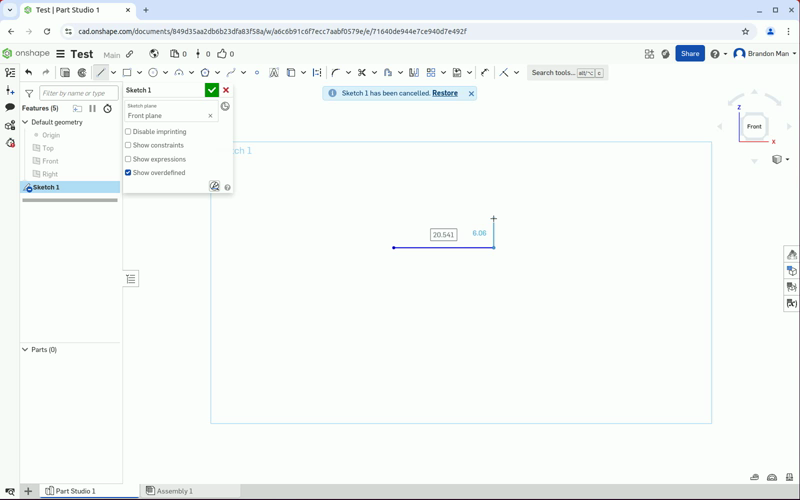
click(493, 218)
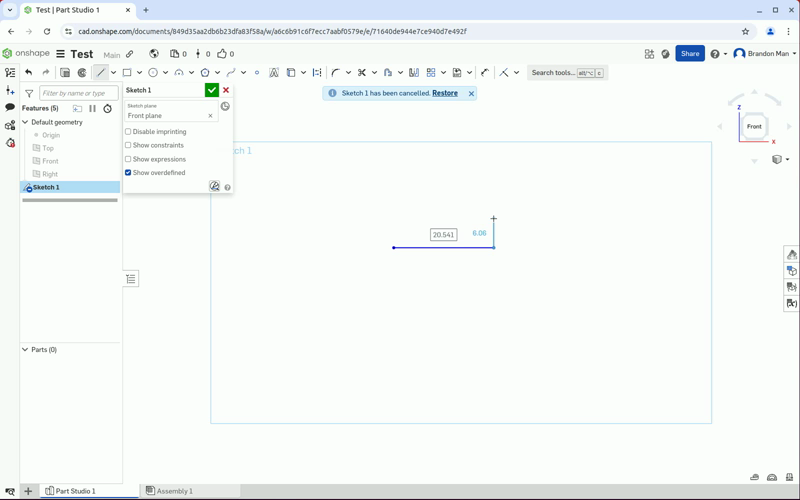
key_up(shift)
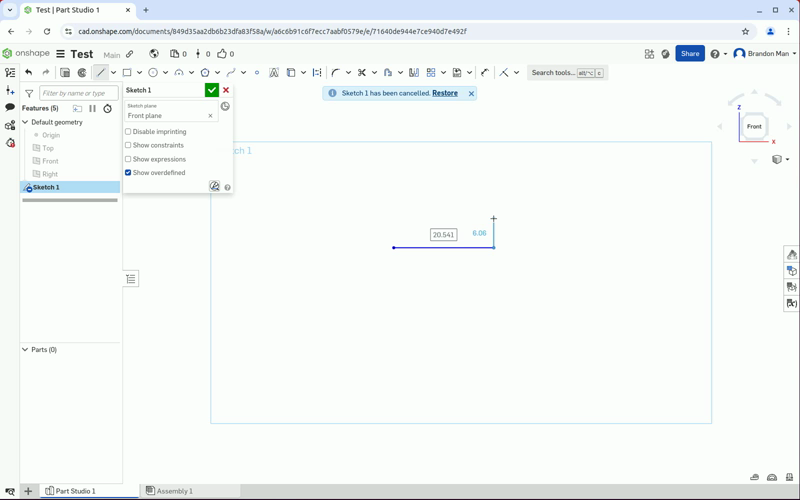
key_down(shift)
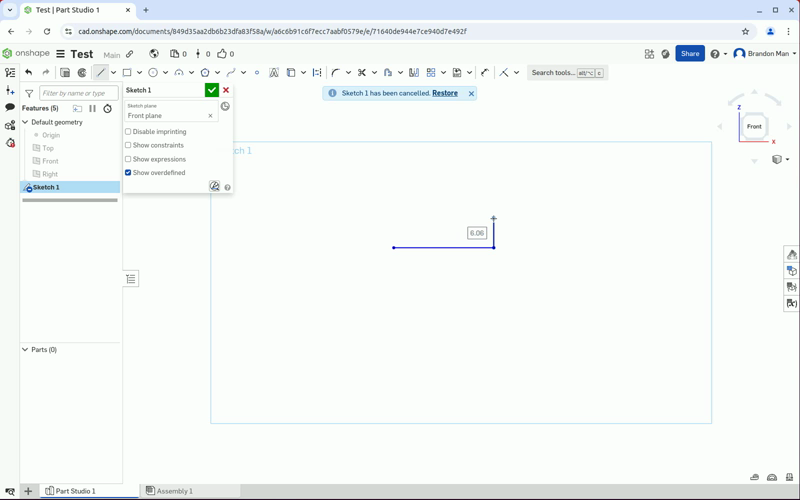
mouse_move(393, 218)
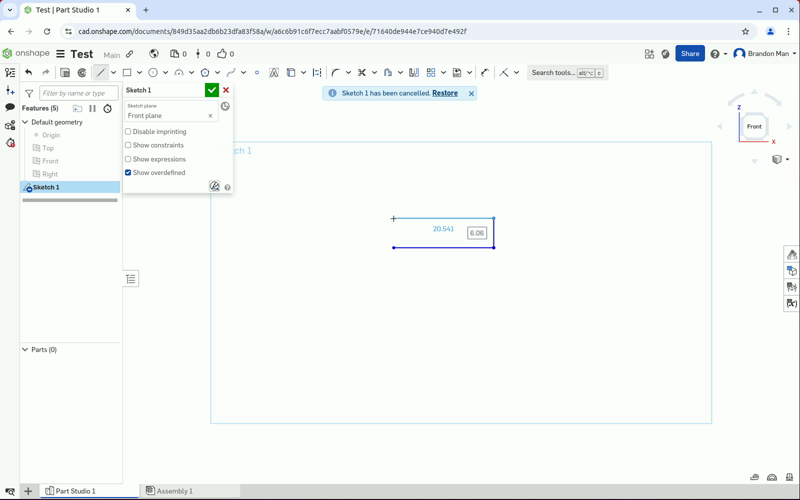
click(393, 218)
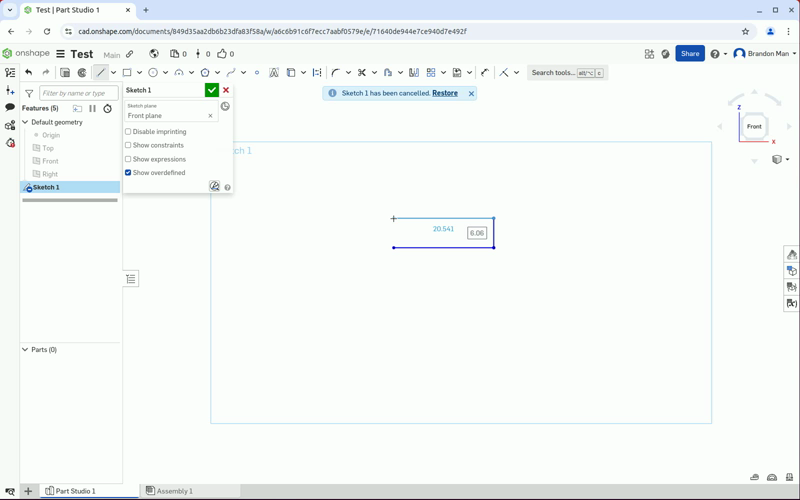
key_up(shift)
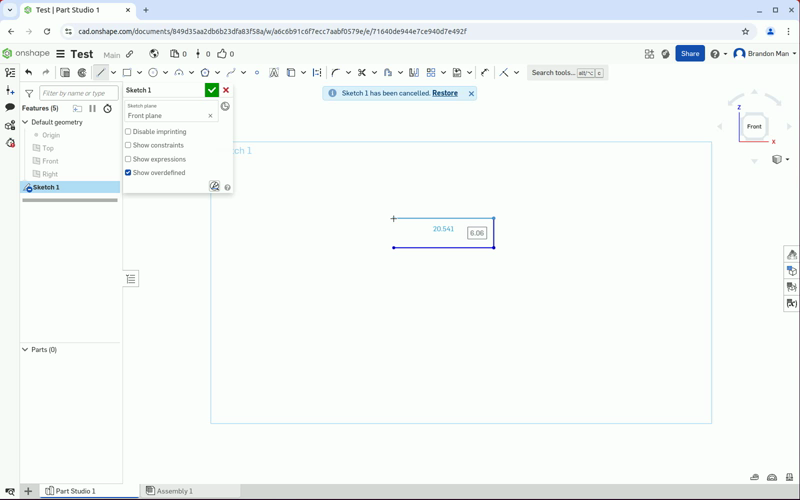
mouse_move(423, 218)
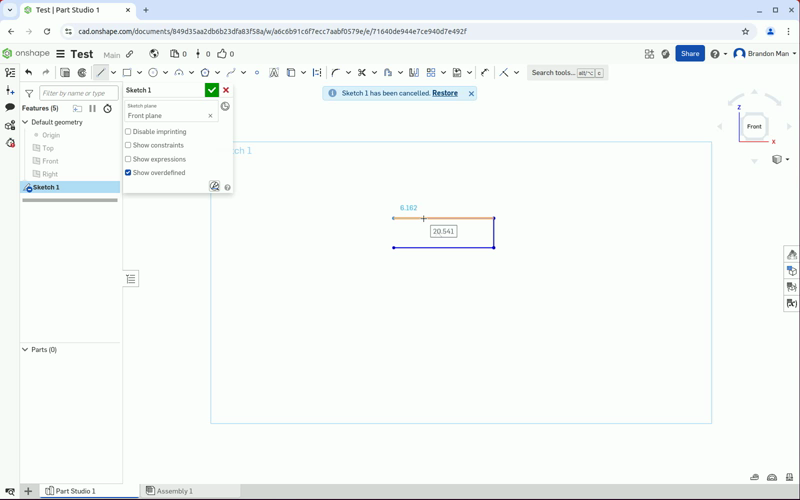
key_down(shift)
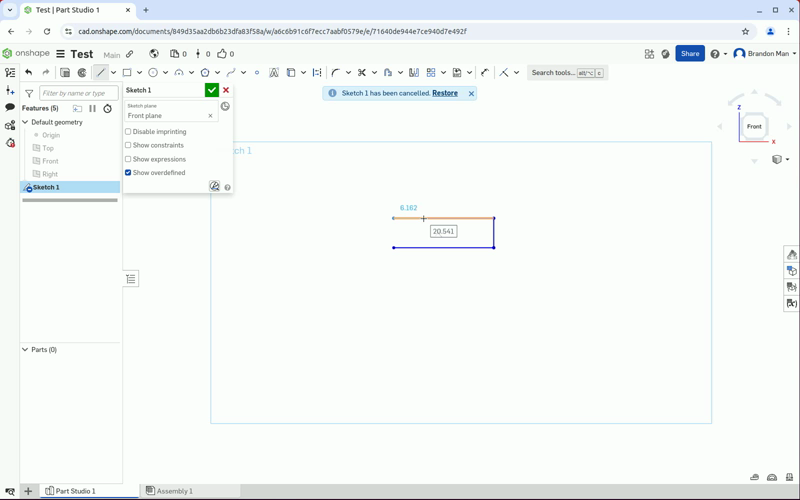
mouse_move(393, 247)
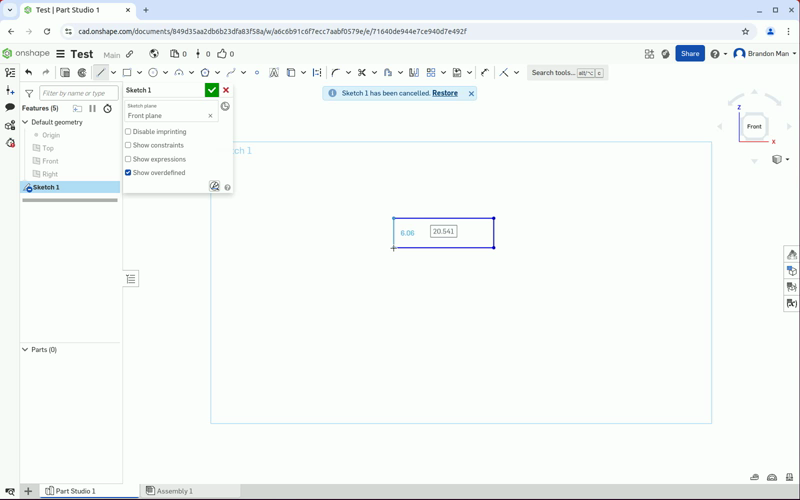
key_up(shift)
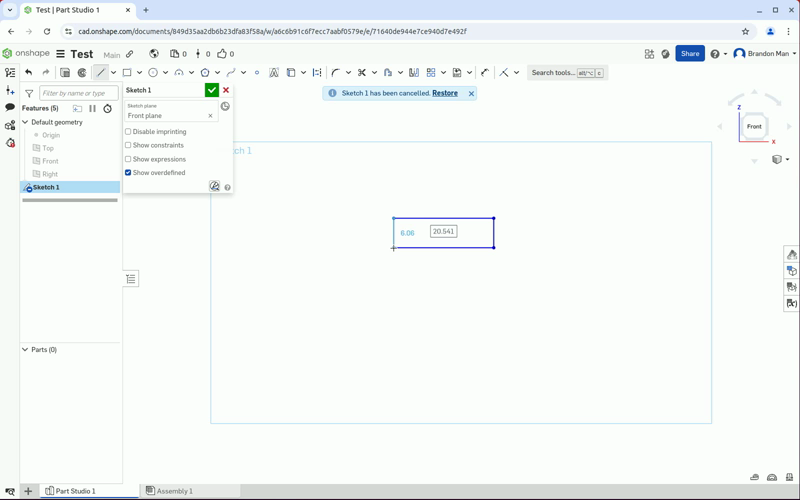
click(393, 247)
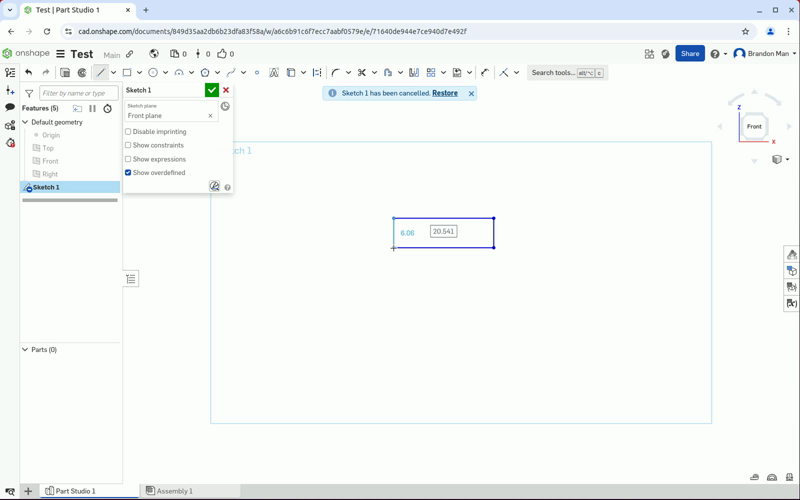
key(esc)
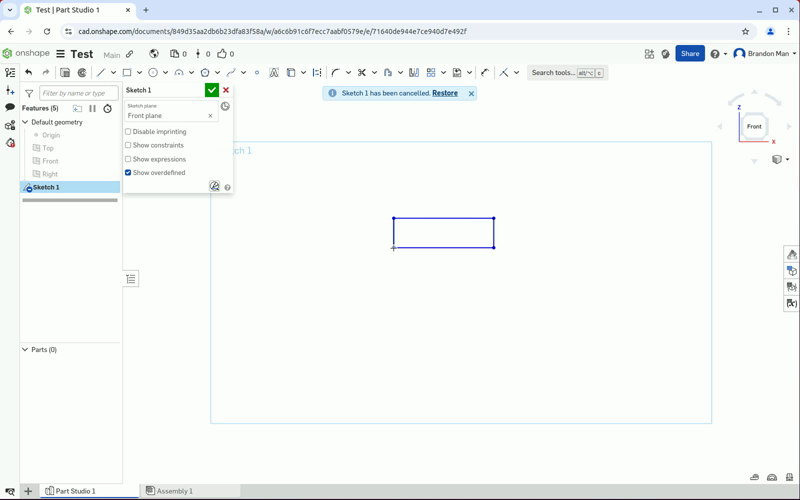
key(c)
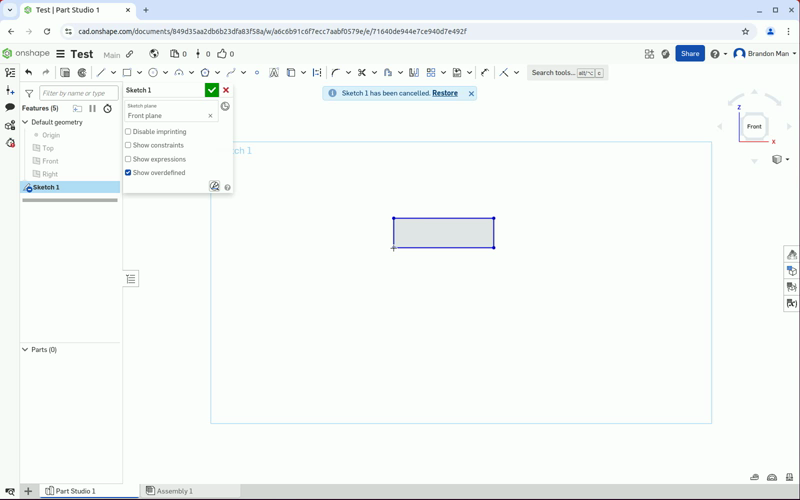
key_down(shift)
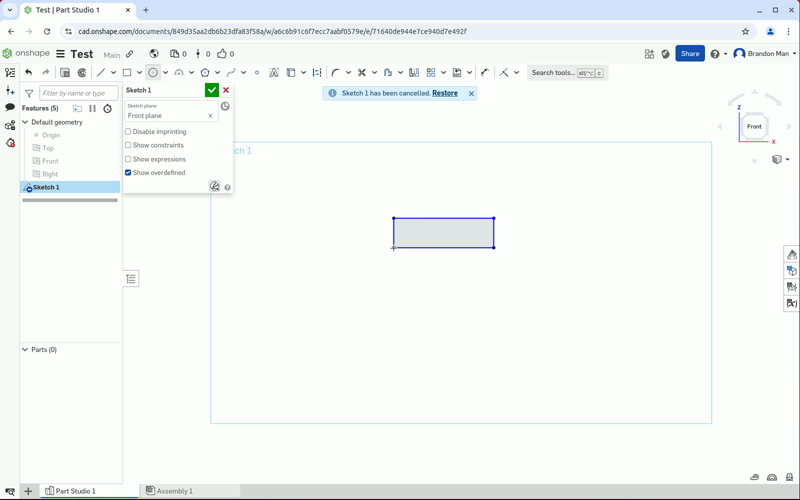
mouse_move(408, 233)
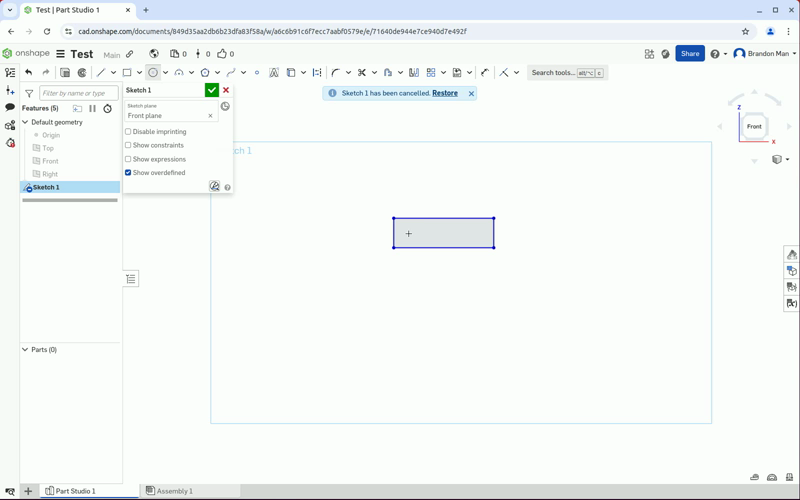
click(408, 233)
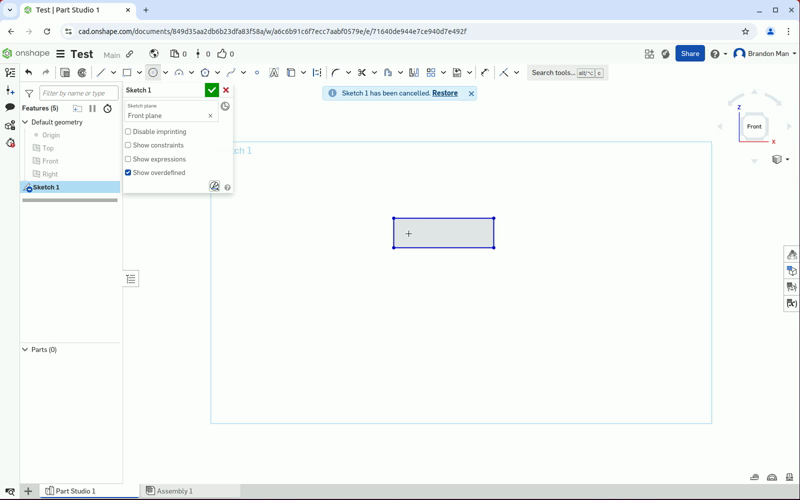
key_up(shift)
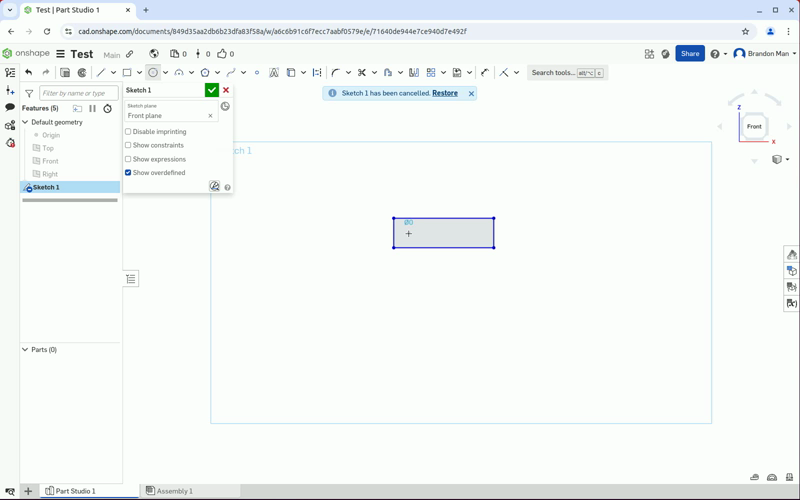
mouse_move(417, 233)
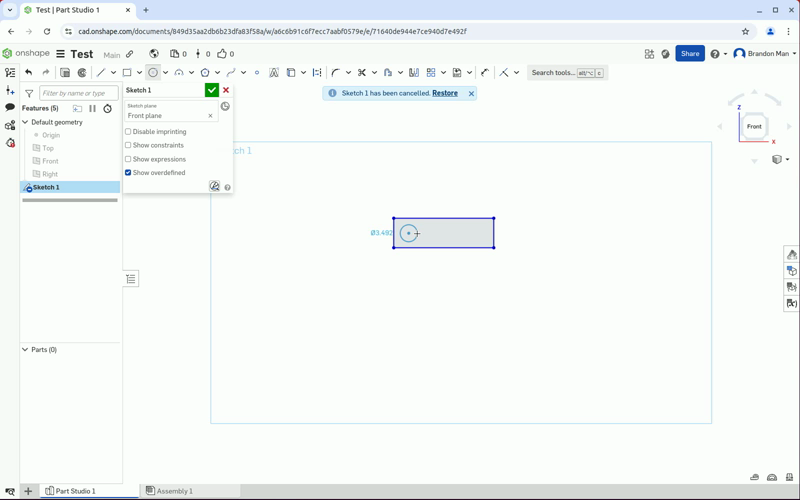
click(417, 233)
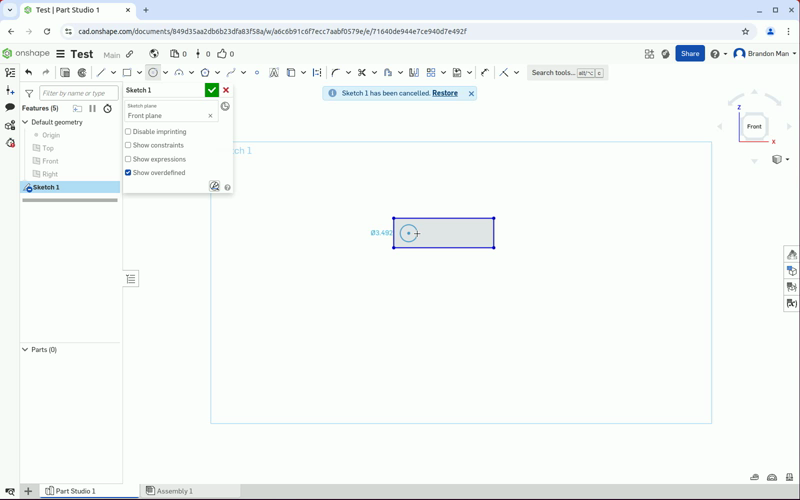
key(esc)
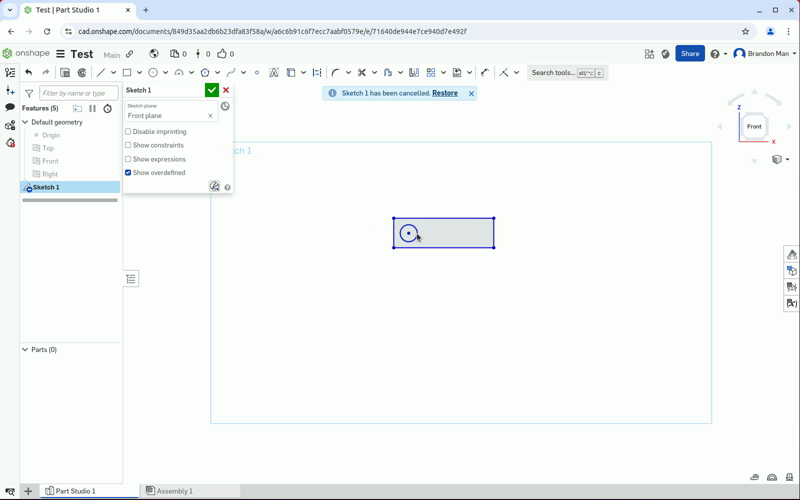
mouse_move(430, 230)
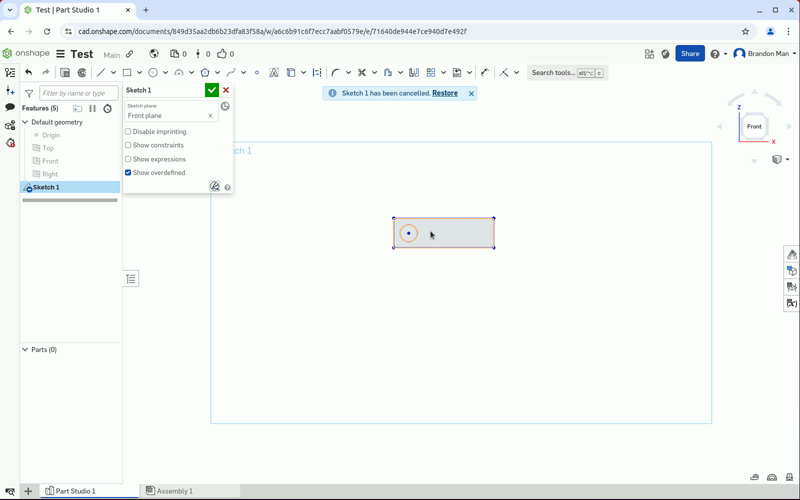
click(430, 230)
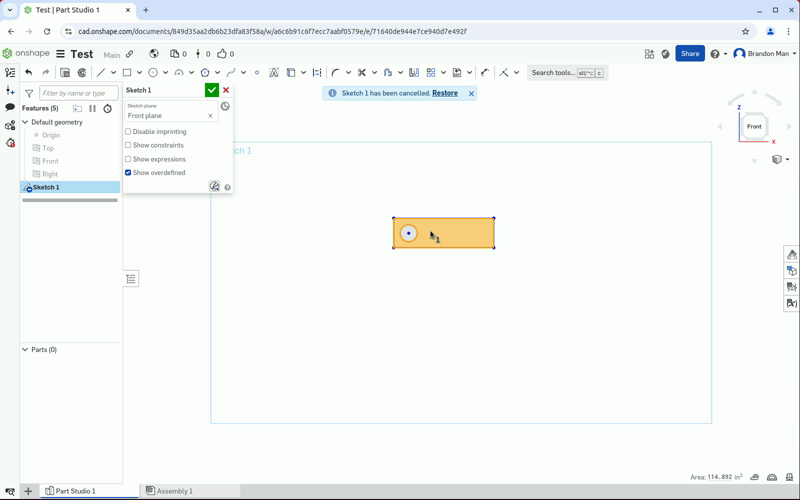
mouse_move(73, 352)
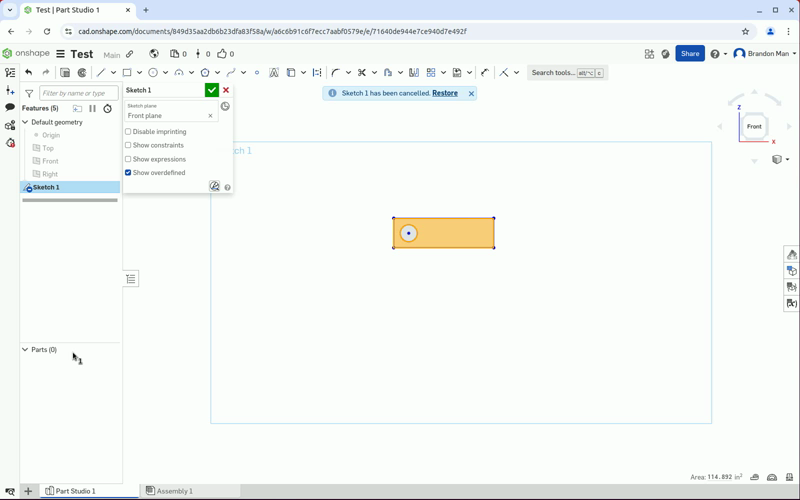
key(shift+y)
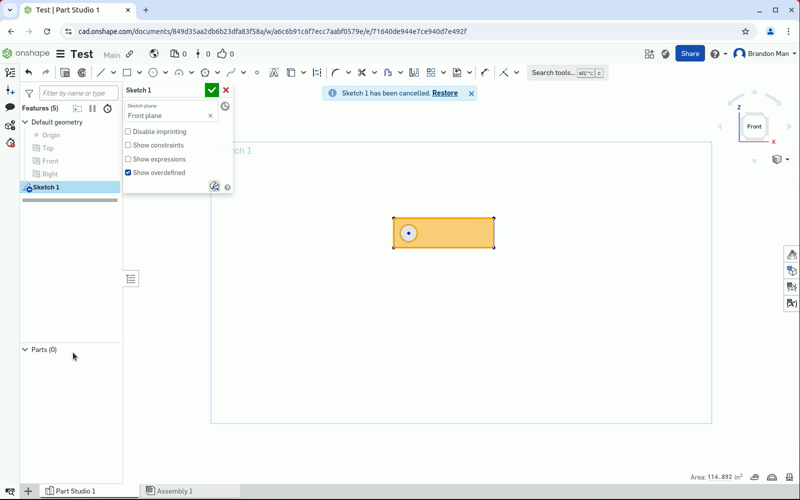
key(shift+e)
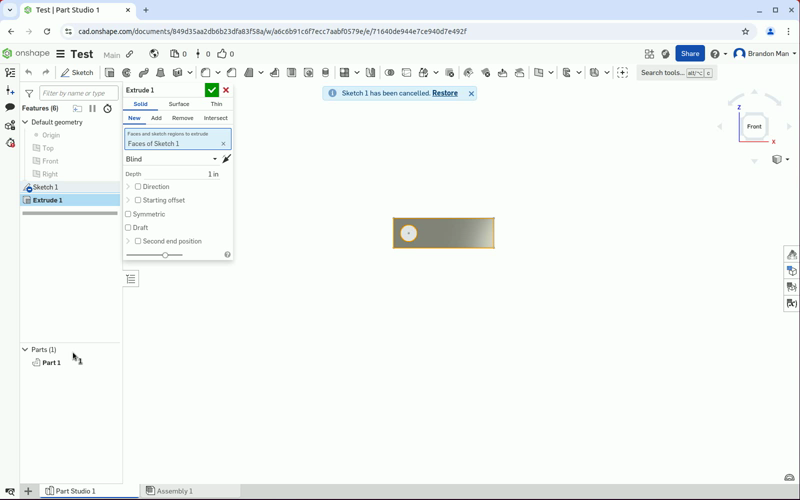
mouse_move(143, 106)
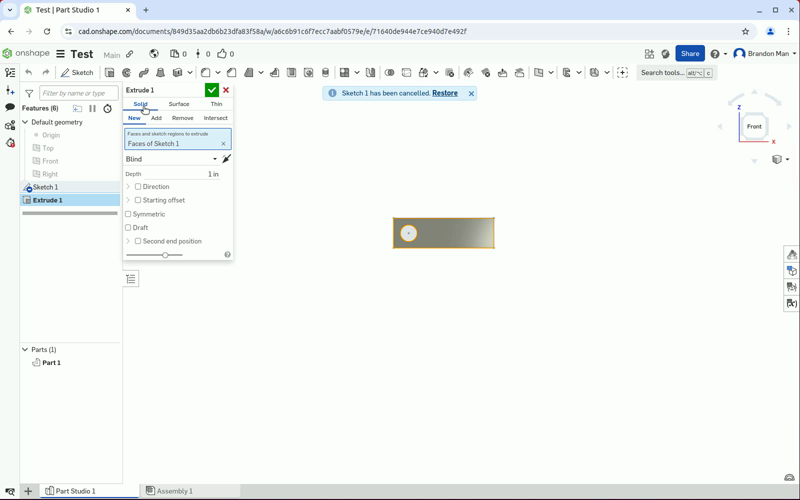
click(143, 106)
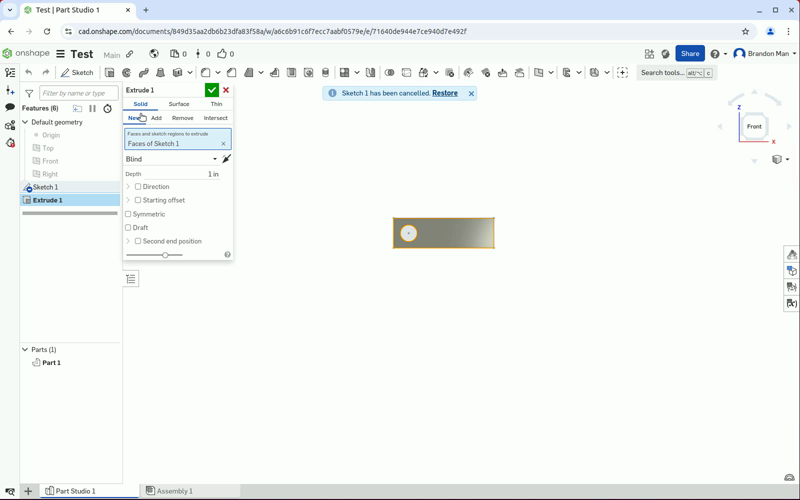
mouse_move(137, 120)
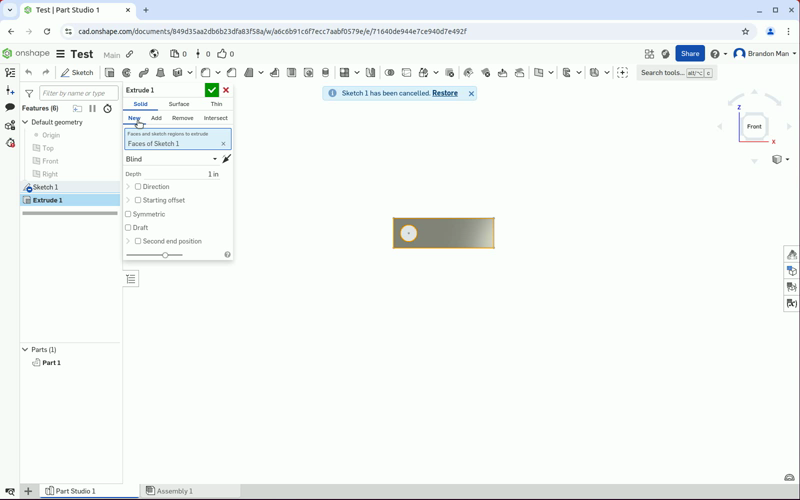
click(137, 120)
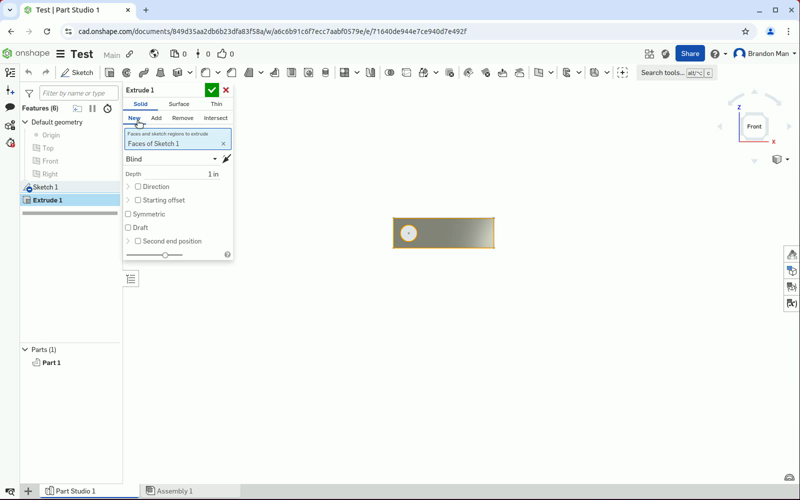
key(tab, 4)
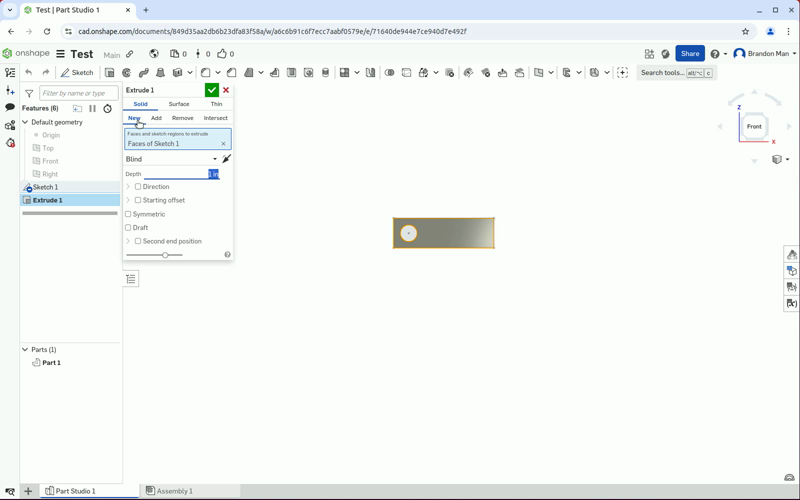
text(6.018)
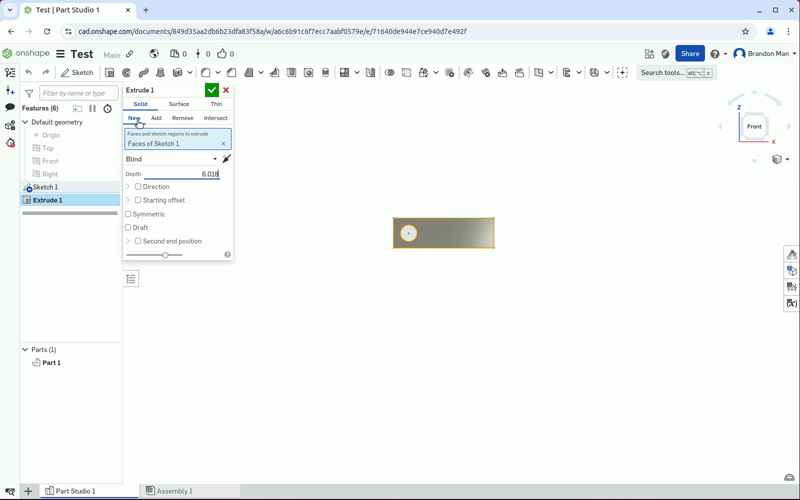
key(enter)
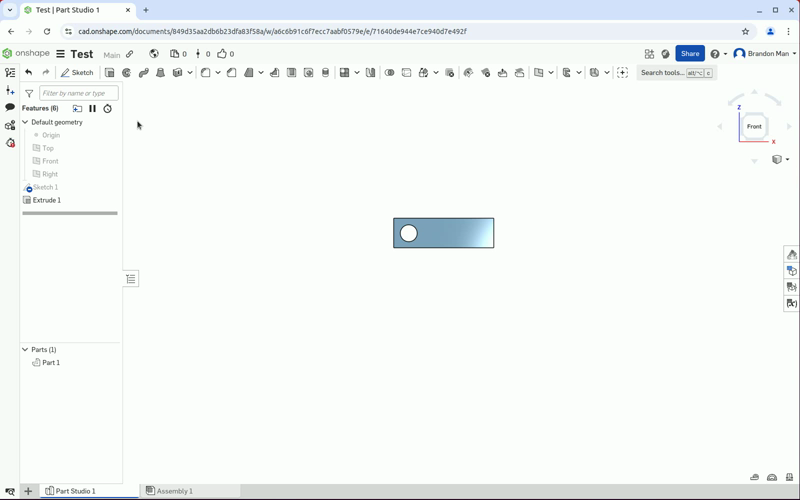
key(shift+h)
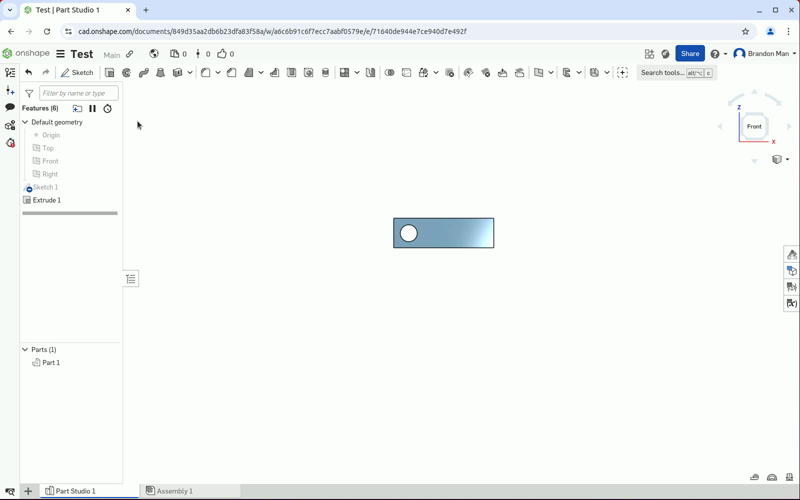
key(shift+h)
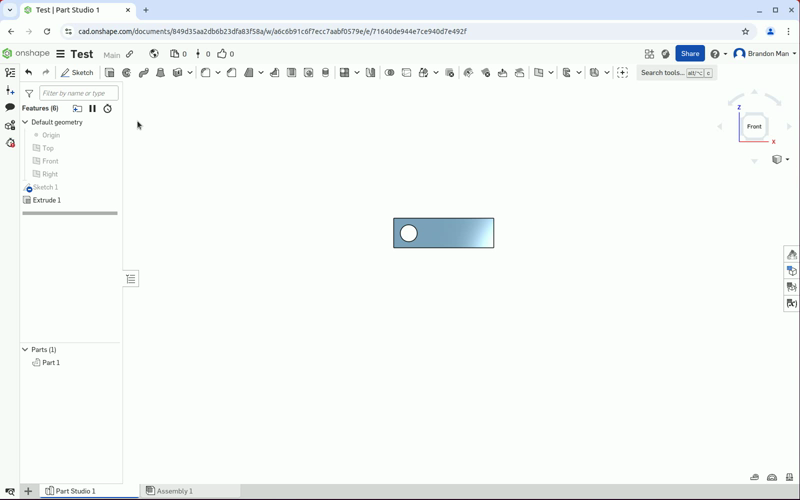
mouse_move(73, 189)
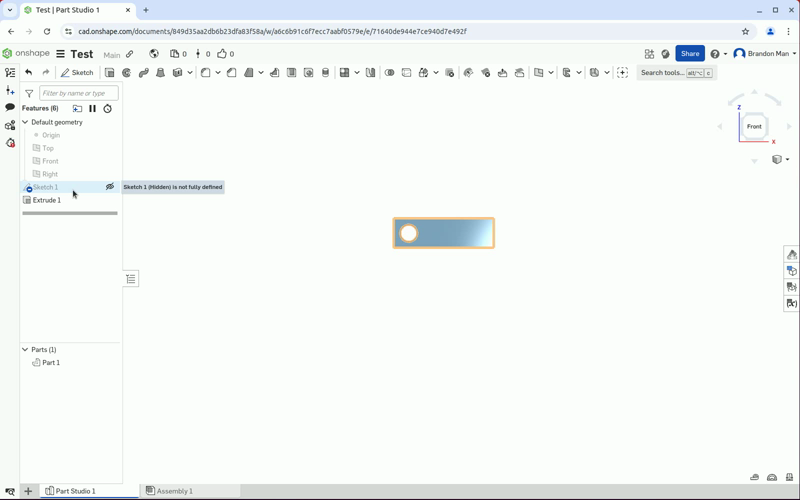
click(73, 189)
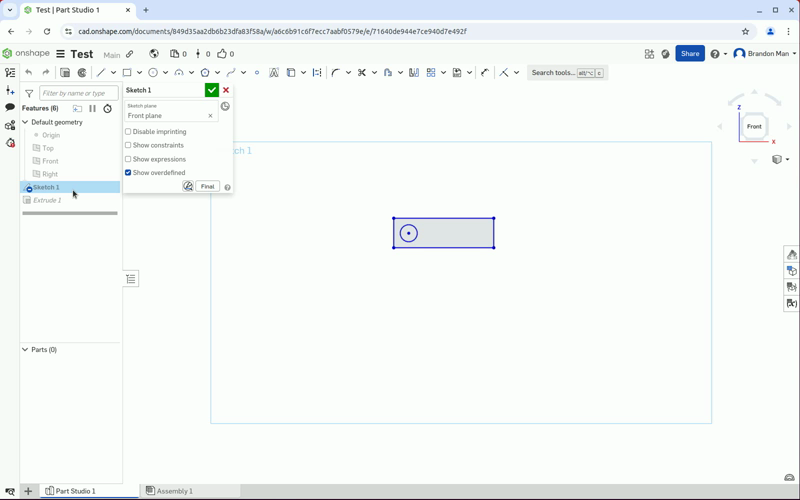
mouse_move(229, 92)
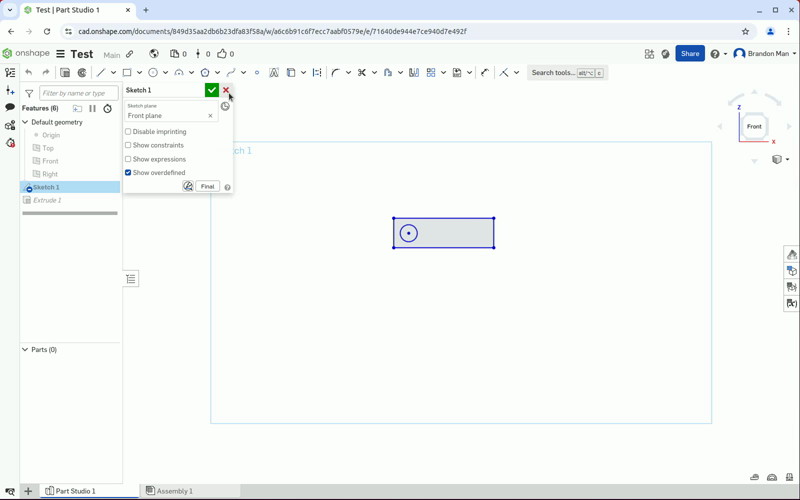
click(229, 92)
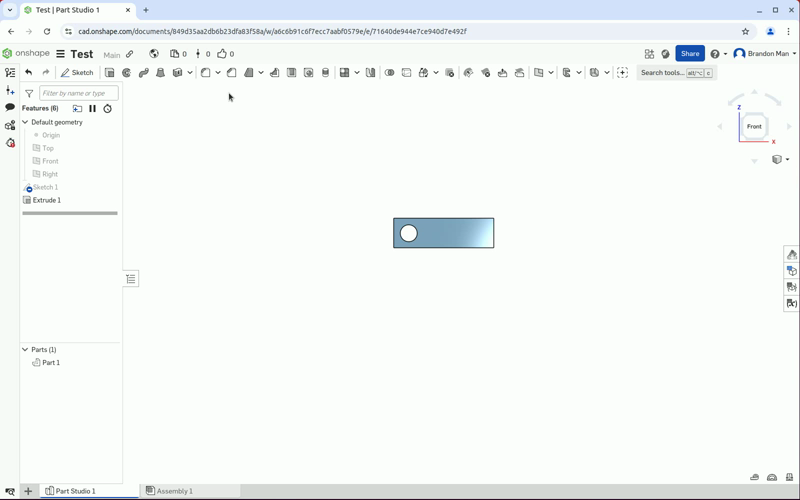
mouse_move(541, 75)
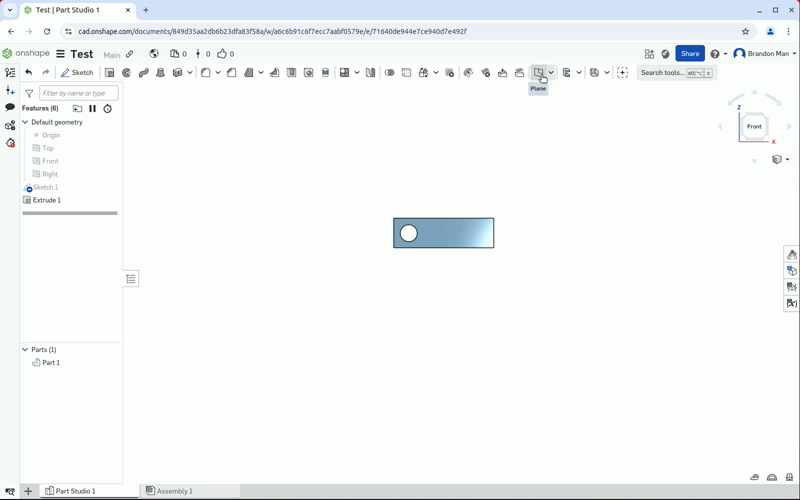
click(541, 75)
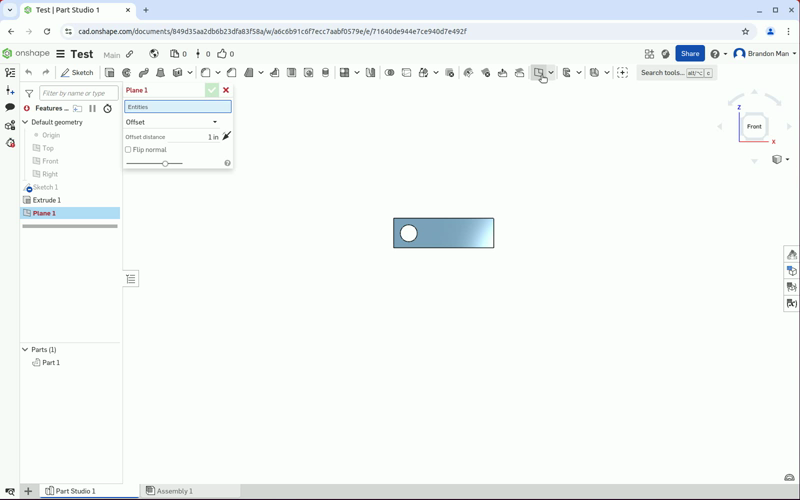
mouse_move(73, 163)
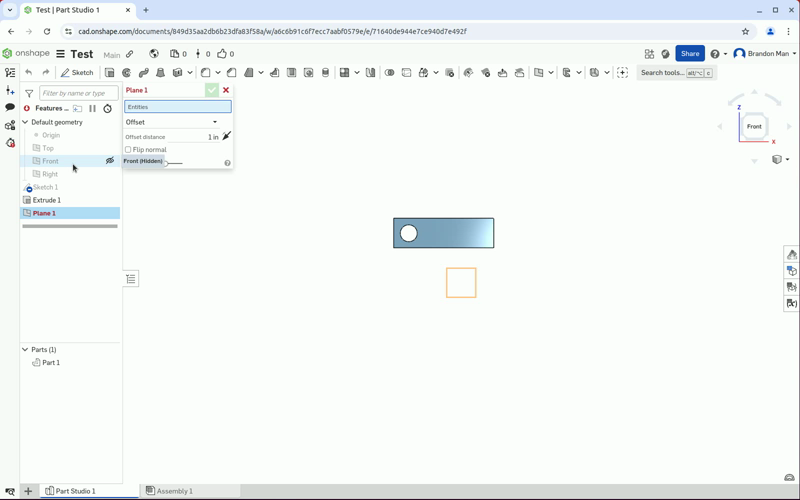
click(73, 163)
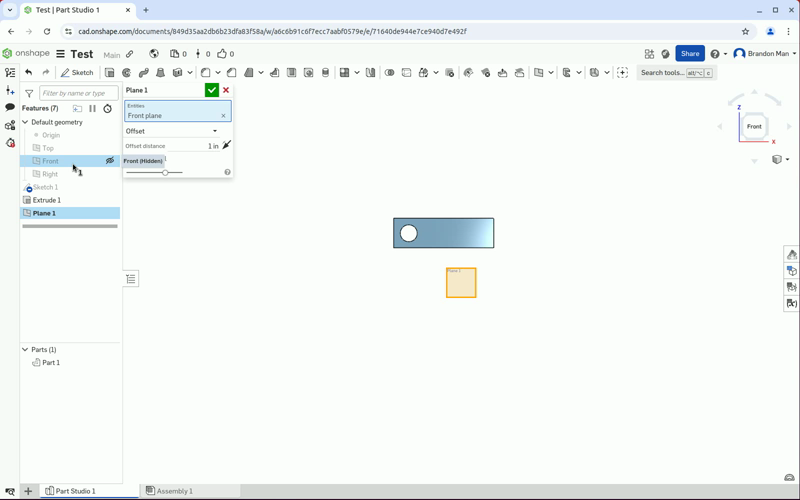
key(tab, 2)
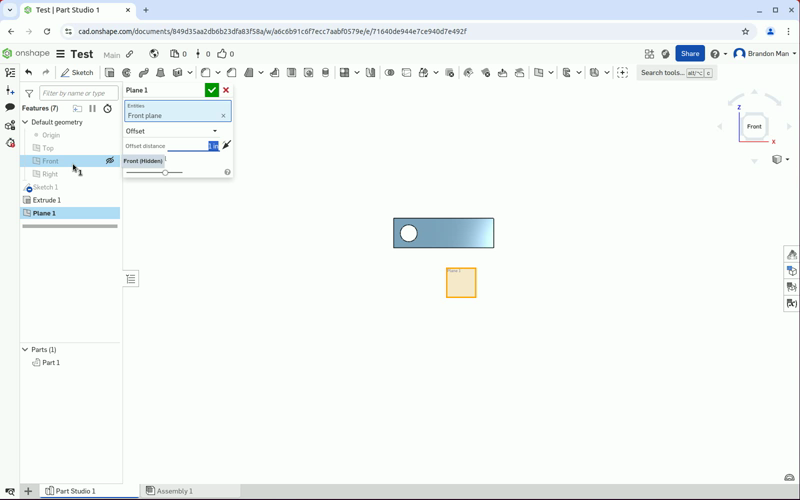
text(6.008)
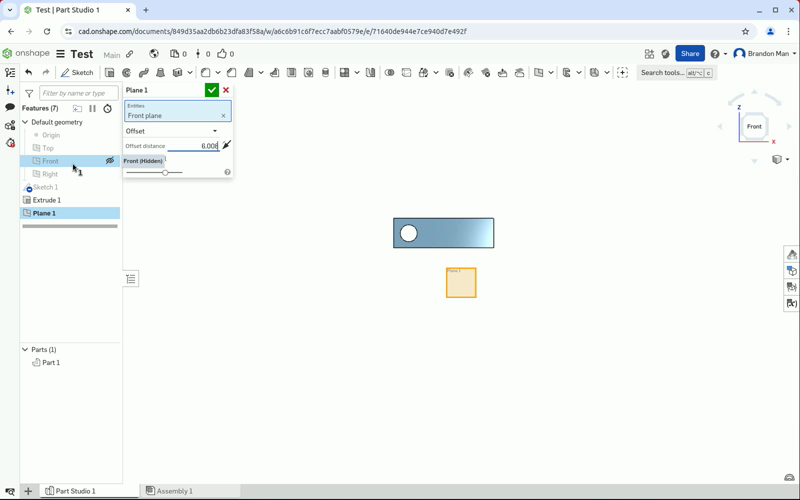
key(enter, 2)
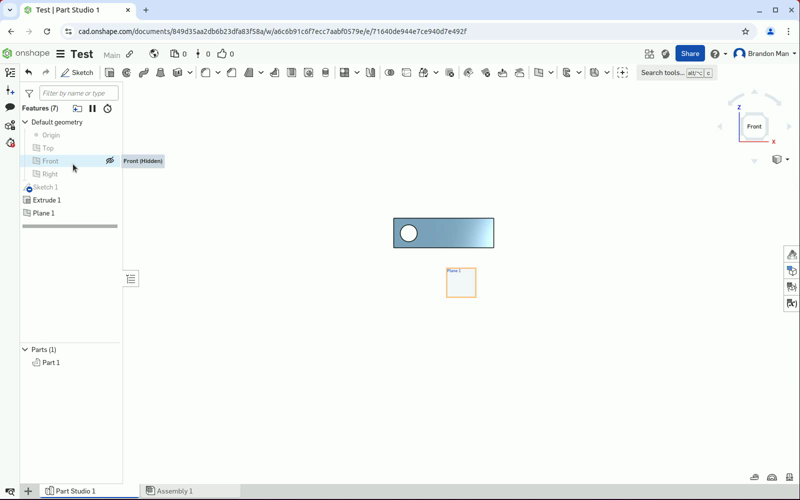
key(shift+s)
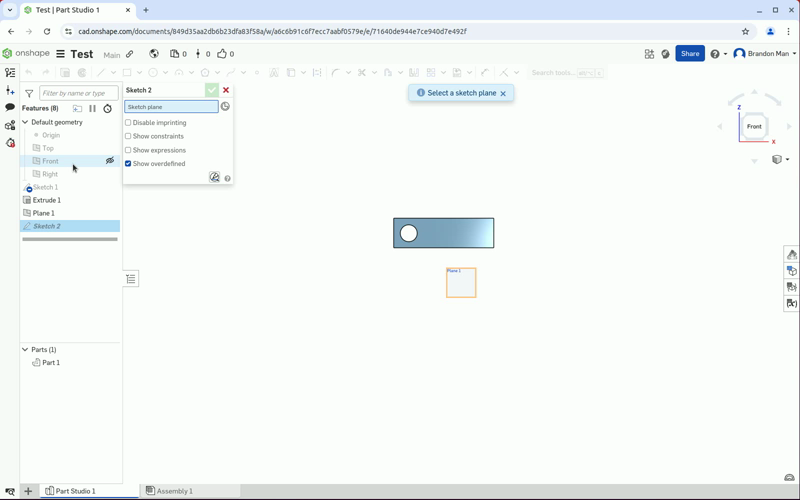
mouse_move(73, 215)
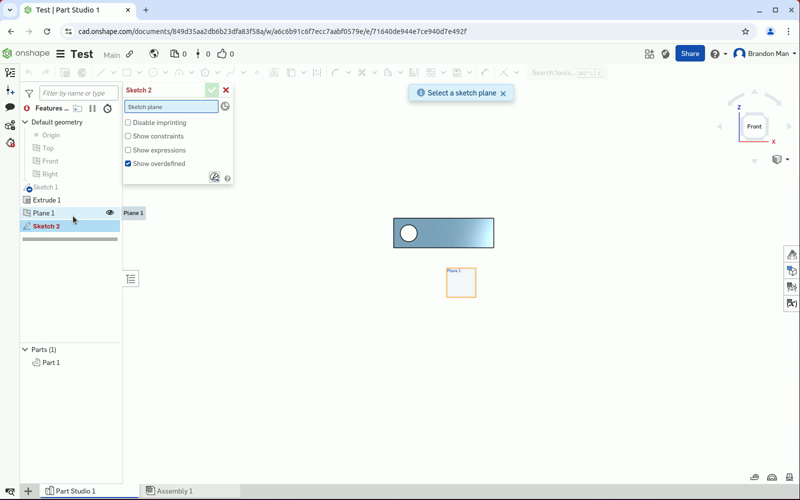
click(73, 215)
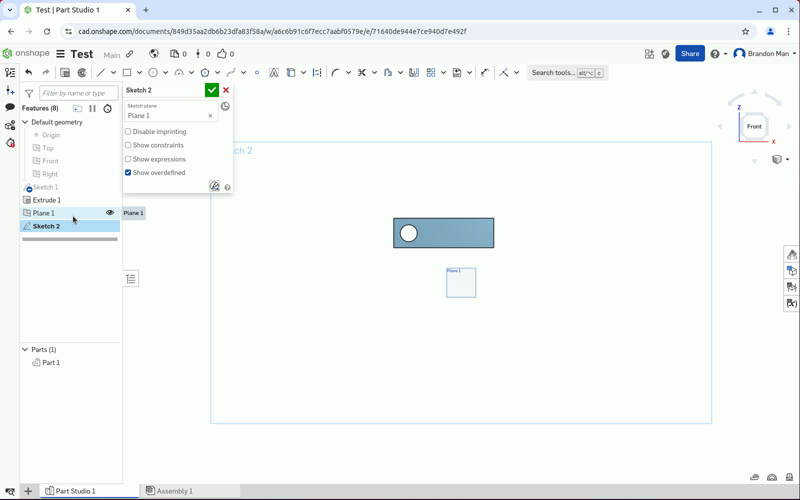
mouse_move(73, 352)
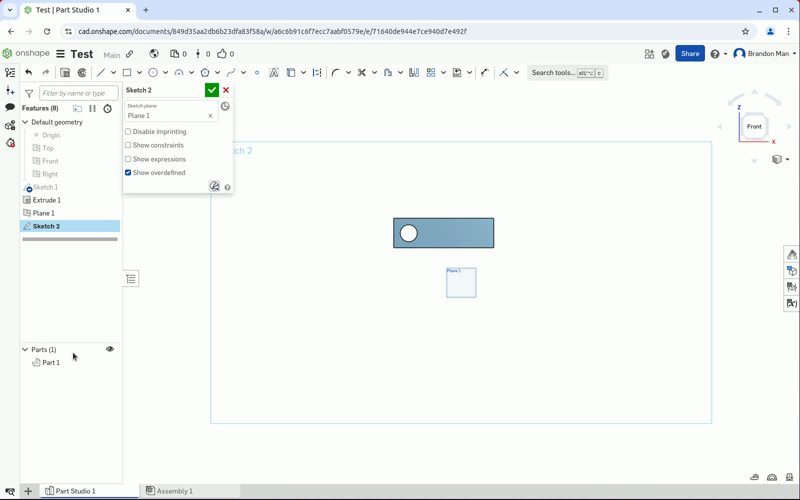
key(y)
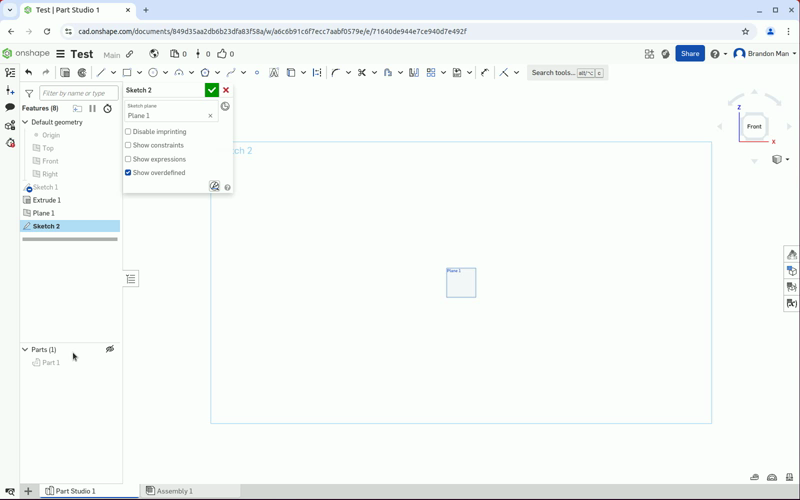
key(c)
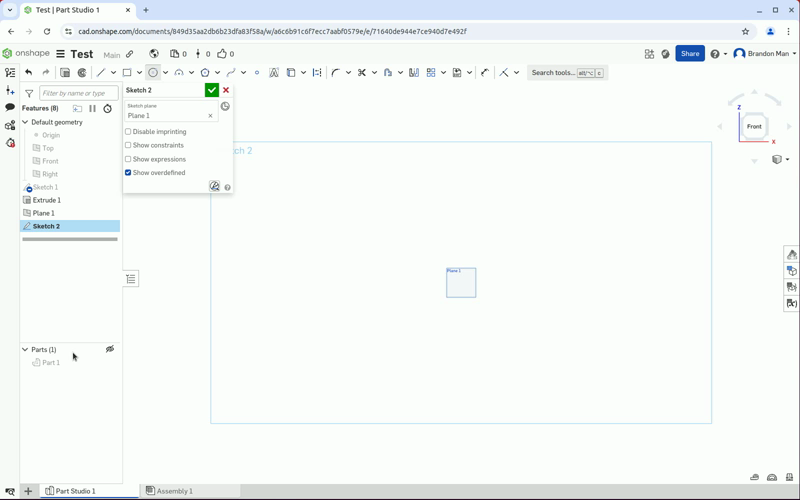
key_down(shift)
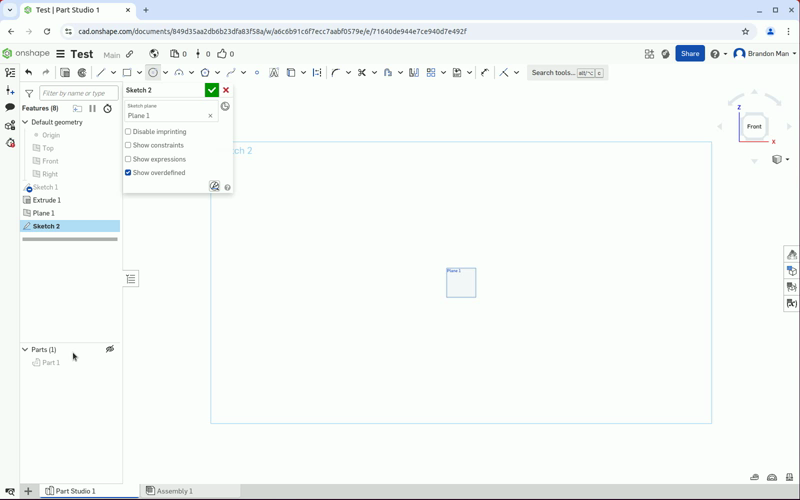
mouse_move(478, 232)
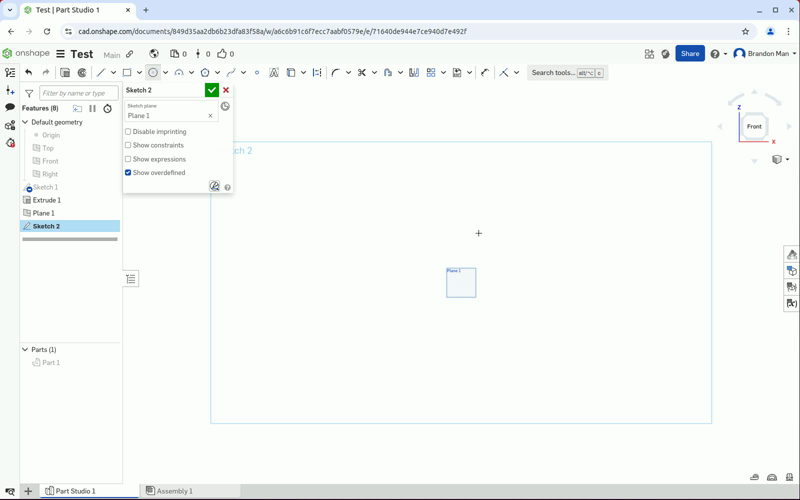
click(478, 232)
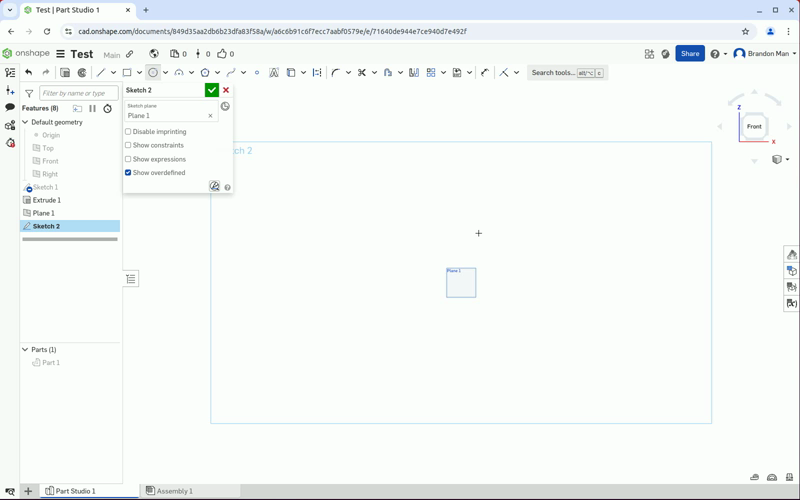
key_up(shift)
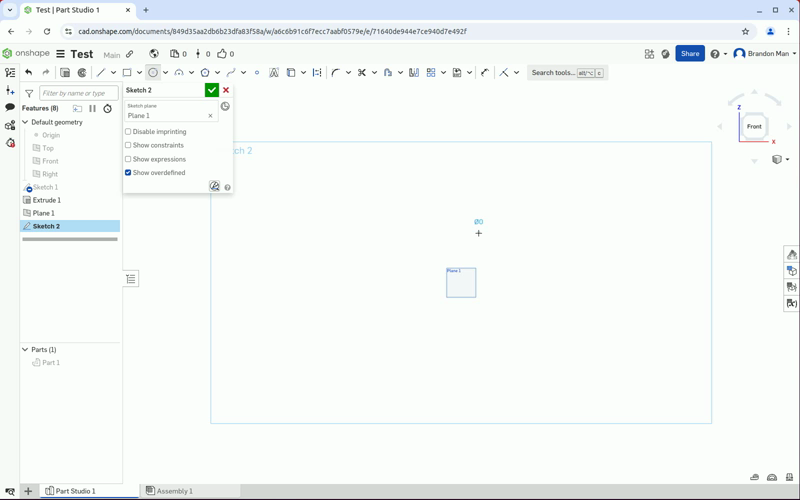
mouse_move(487, 232)
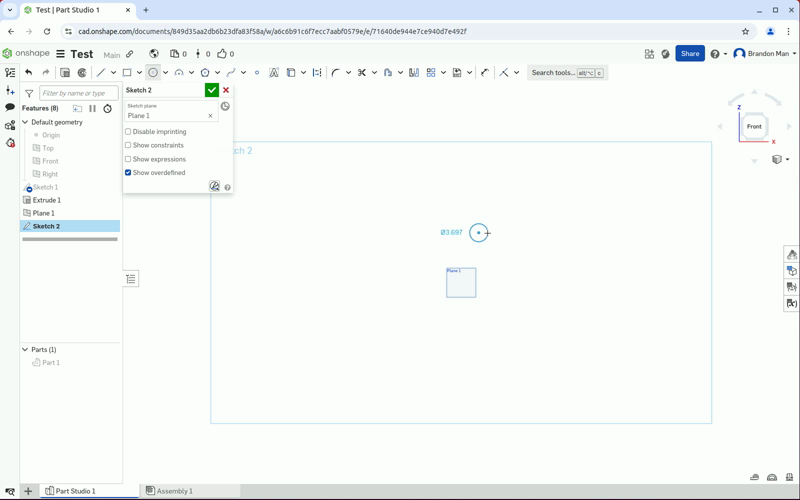
click(487, 232)
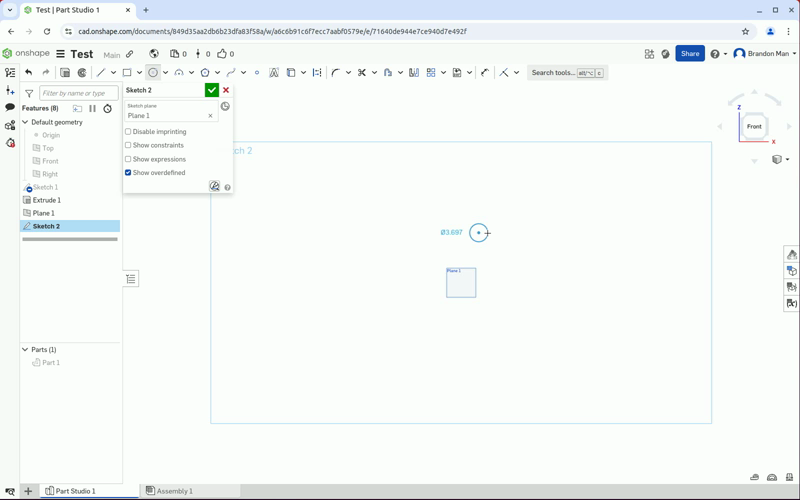
key(esc)
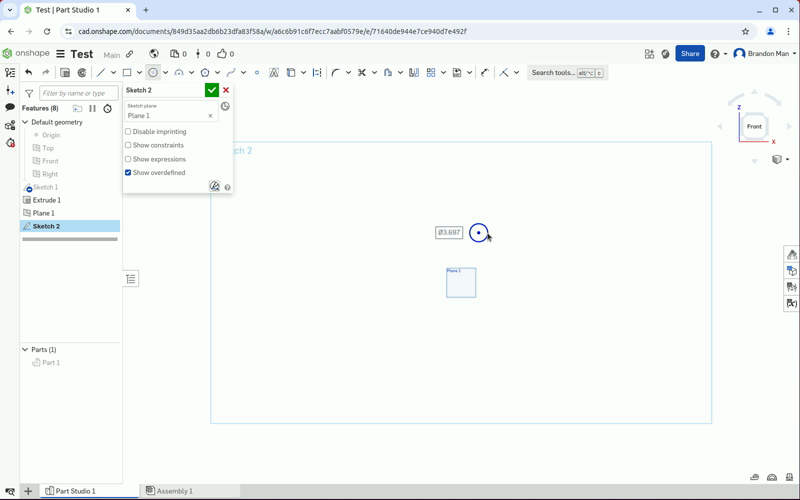
mouse_move(483, 234)
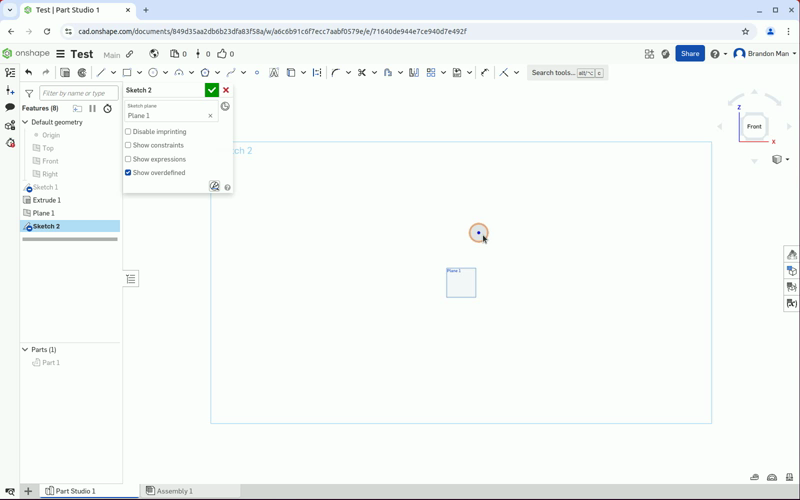
scroll(6)
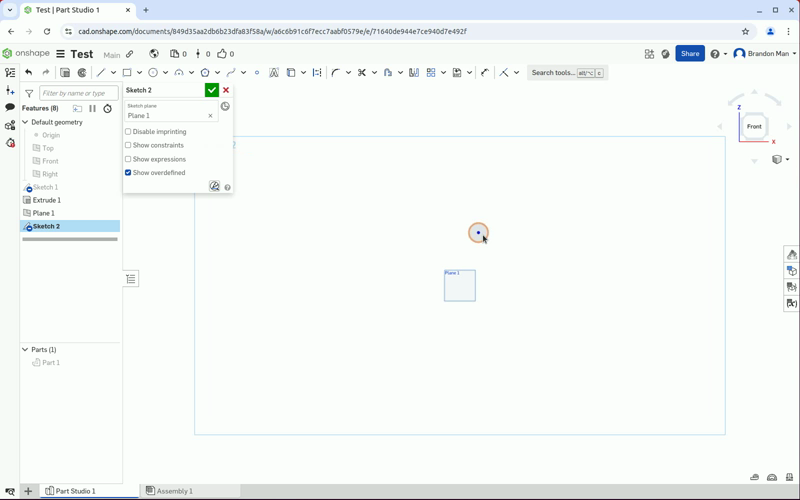
scroll(6)
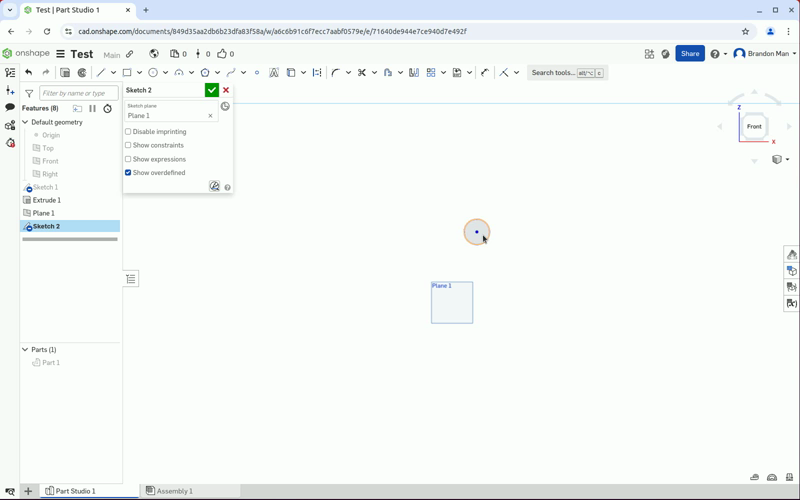
scroll(6)
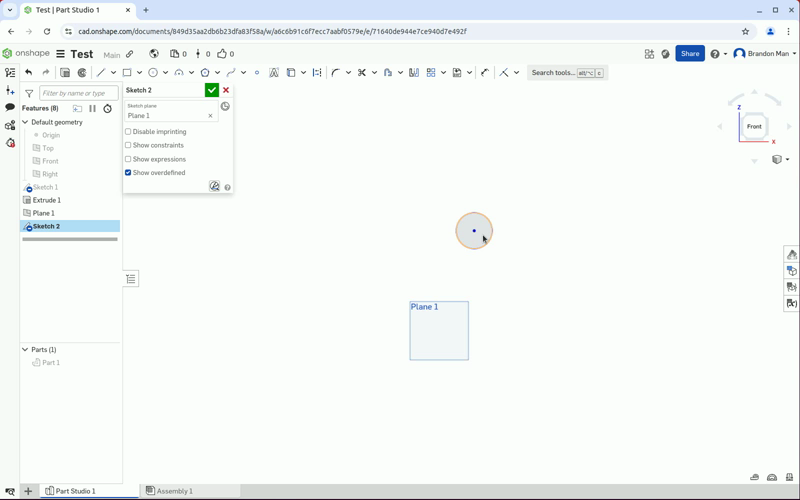
scroll(6)
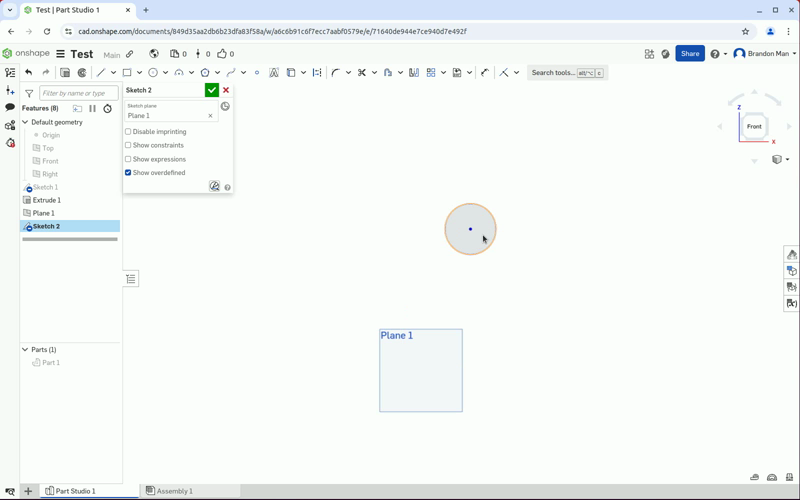
scroll(6)
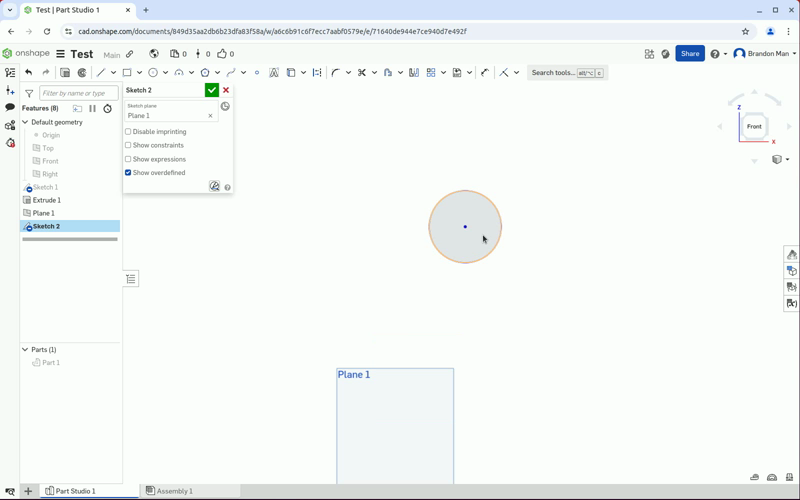
scroll(6)
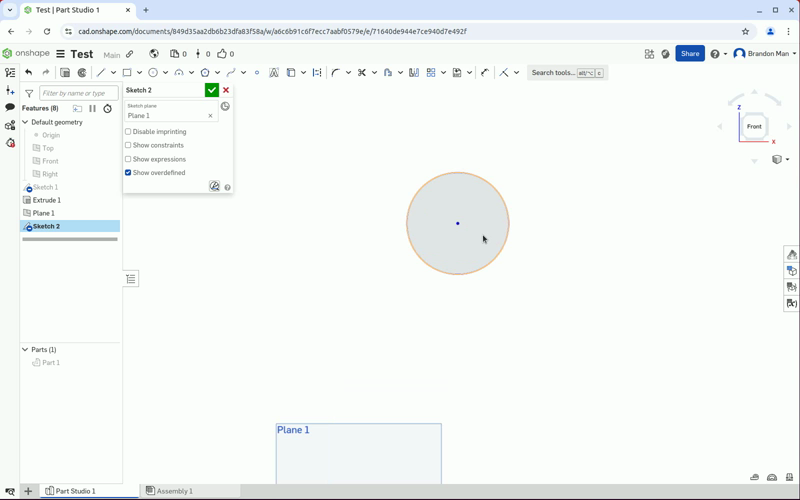
scroll(6)
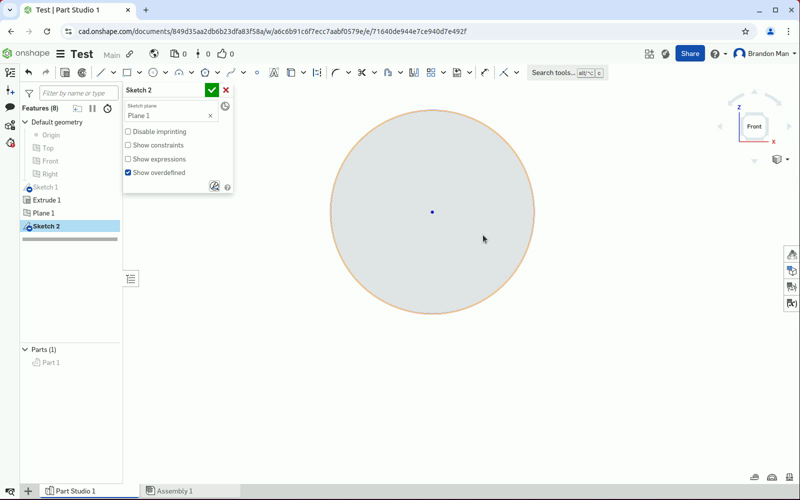
click(483, 234)
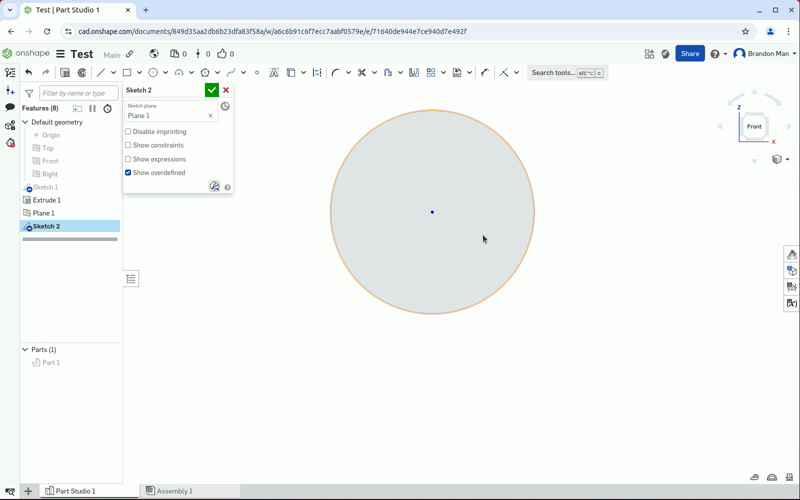
scroll(-6)
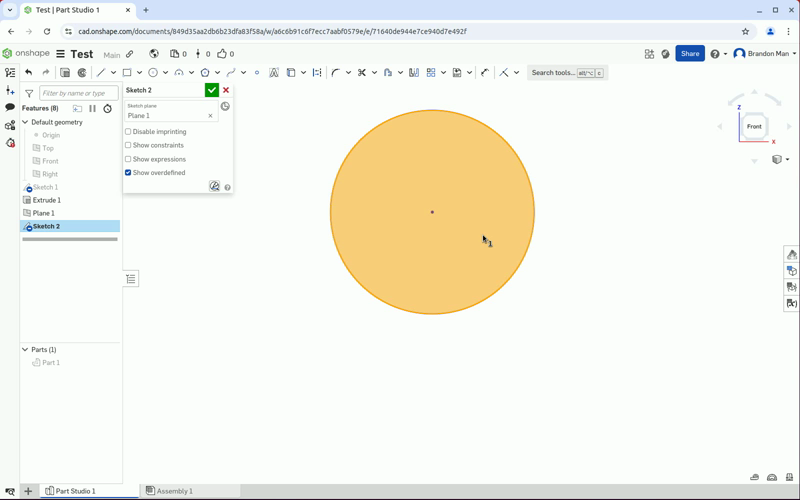
scroll(-6)
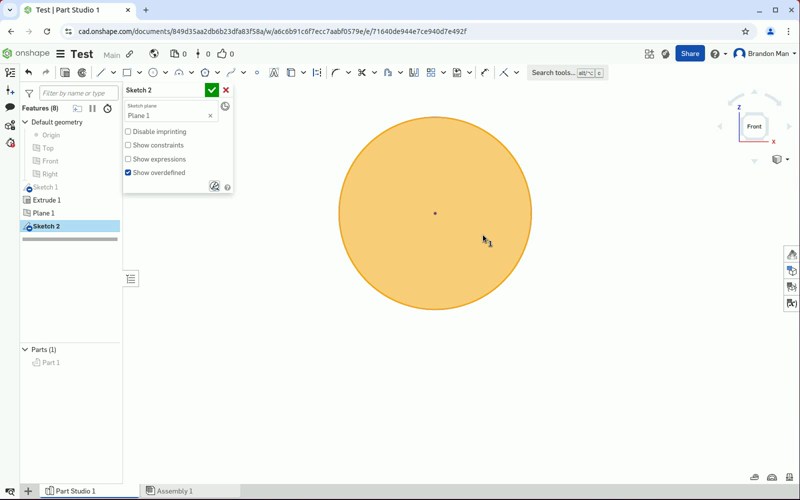
scroll(-6)
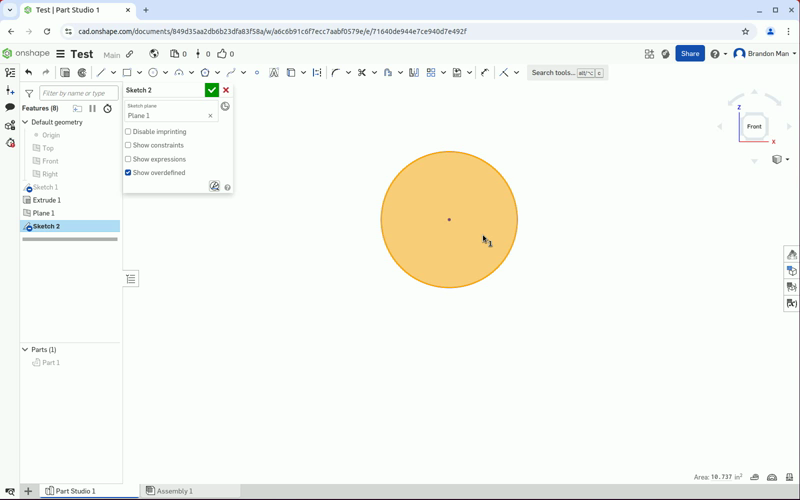
scroll(-6)
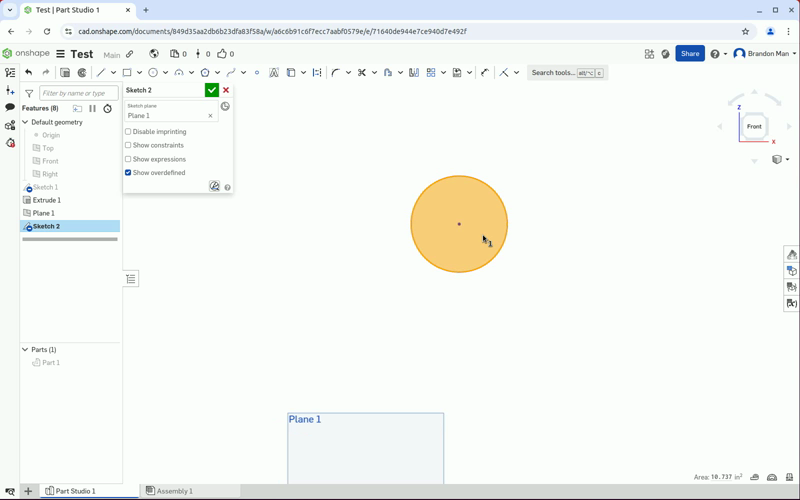
scroll(-6)
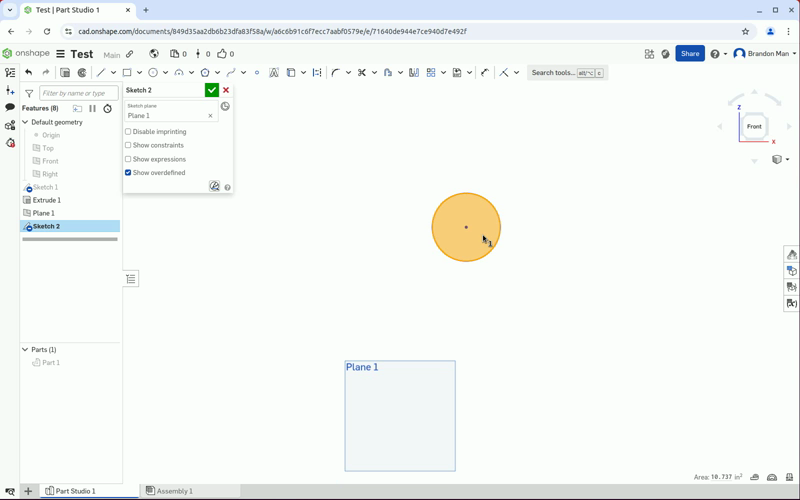
scroll(-6)
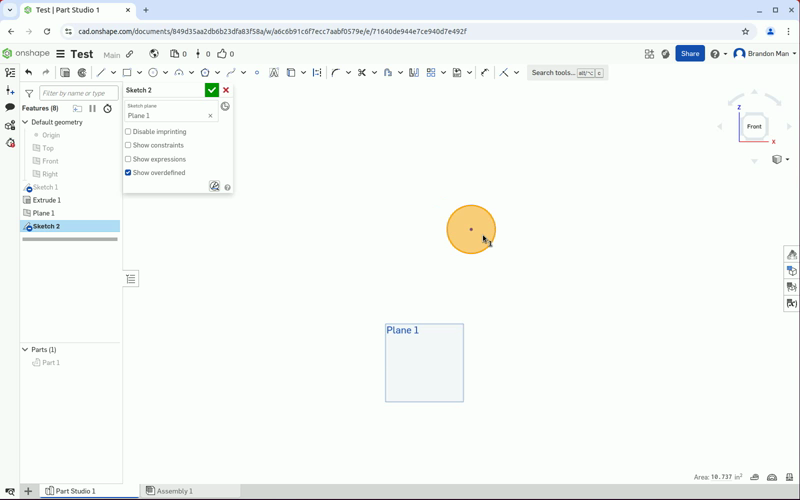
scroll(-6)
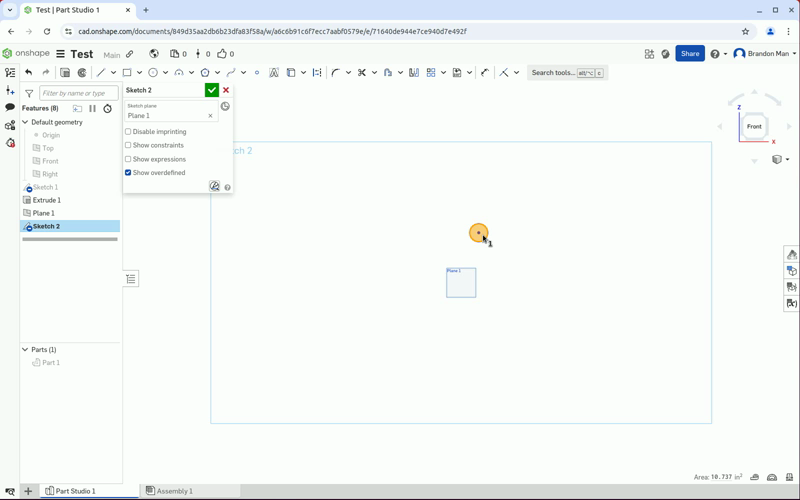
mouse_move(73, 352)
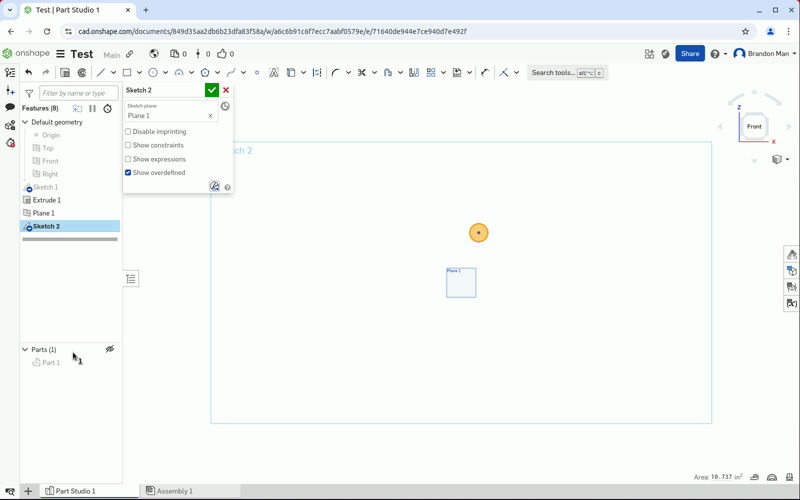
key(shift+y)
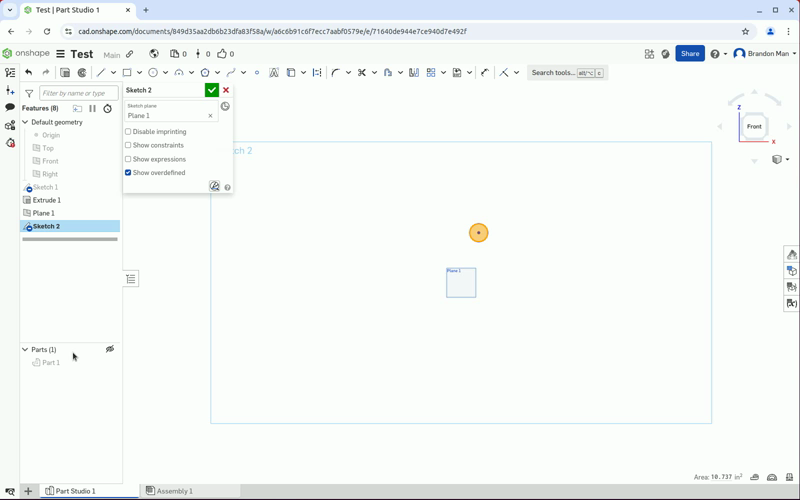
key(shift+e)
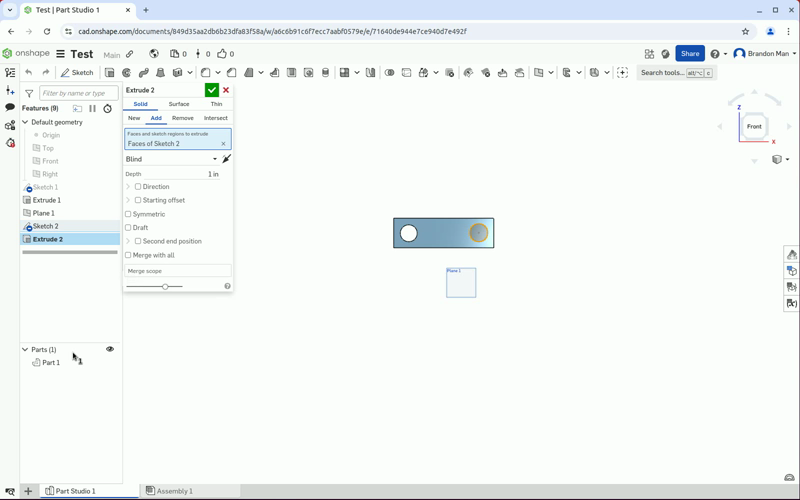
mouse_move(143, 106)
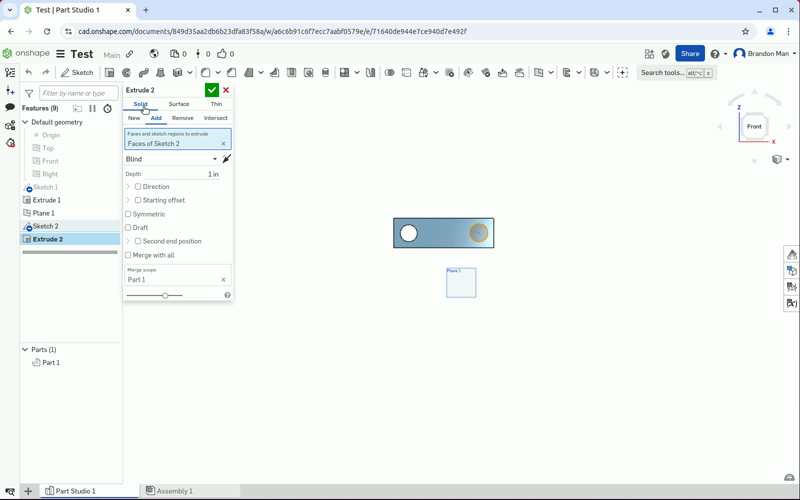
click(143, 106)
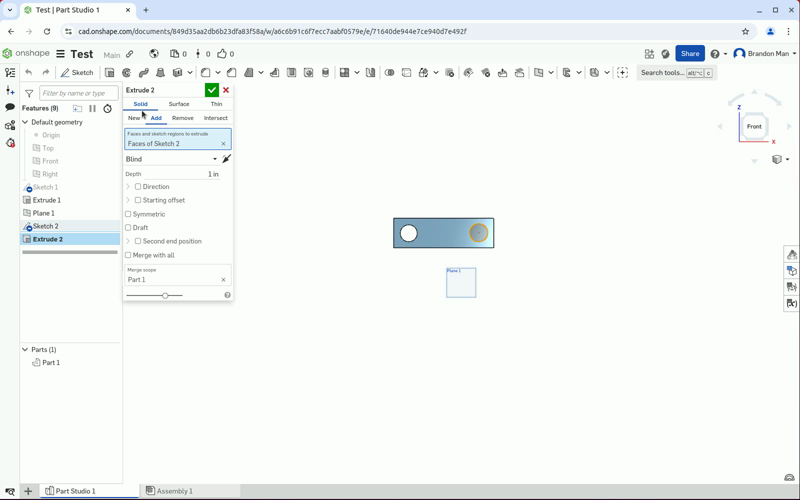
mouse_move(137, 120)
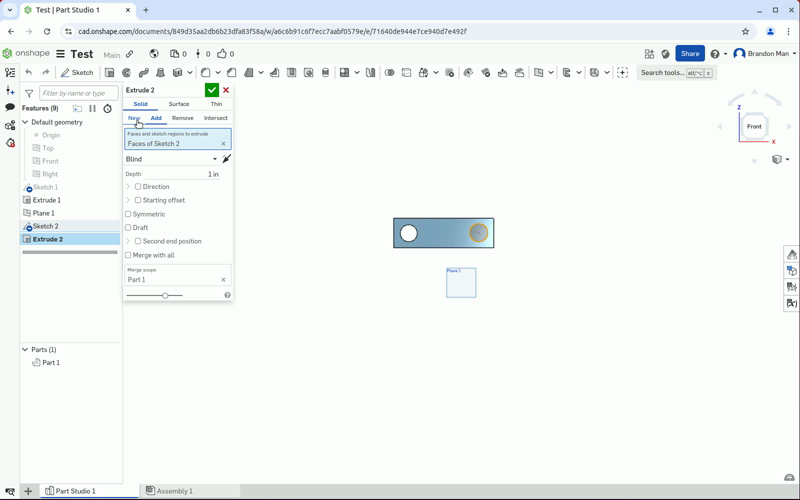
click(137, 120)
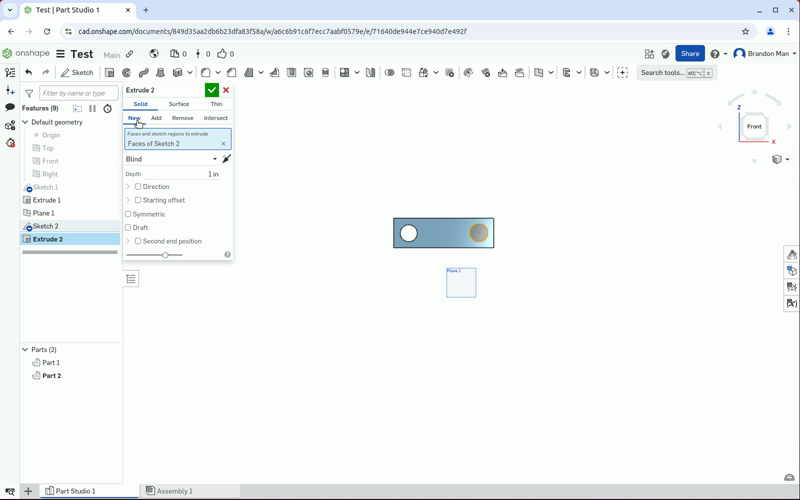
key(tab, 4)
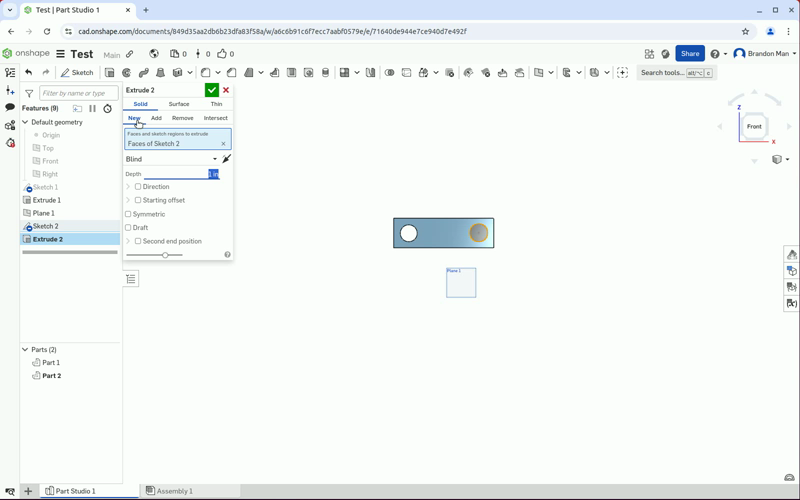
text(17.09)
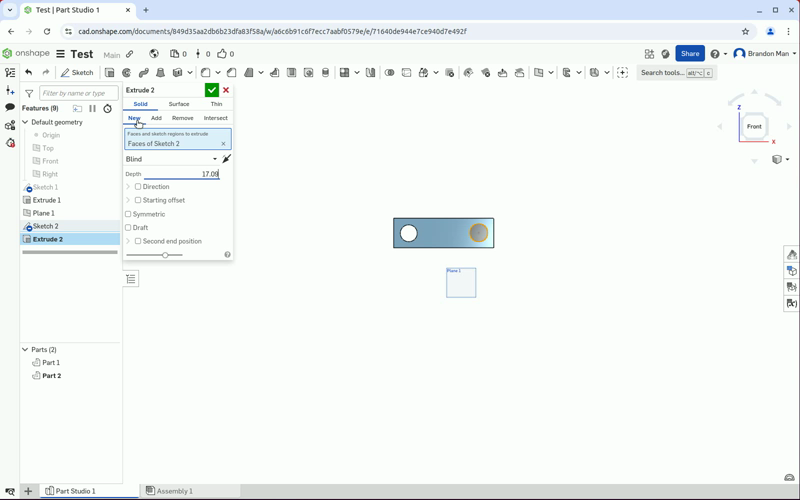
key(enter)
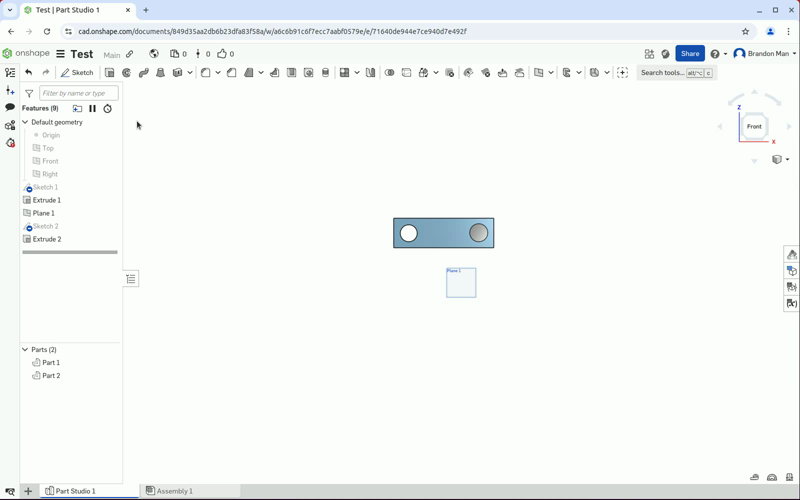
key(shift+h)
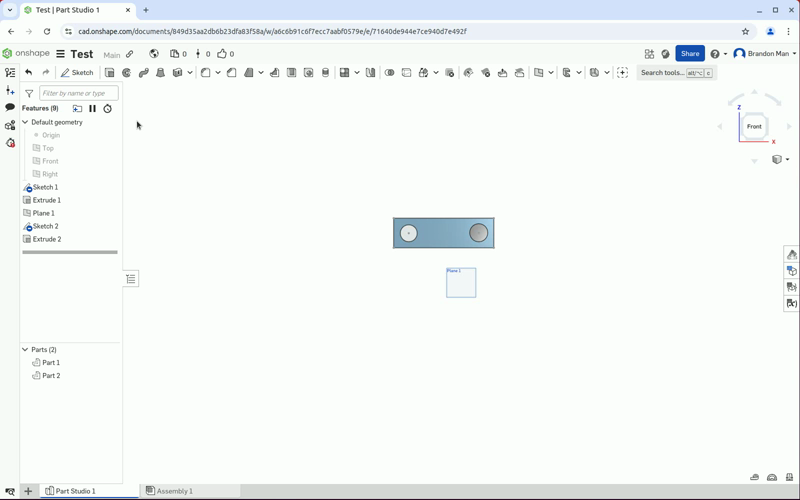
key(shift+h)
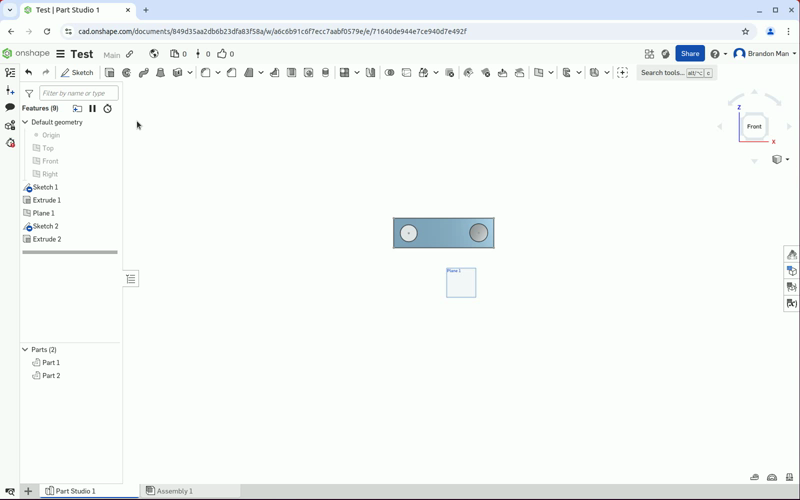
key(shift+7)
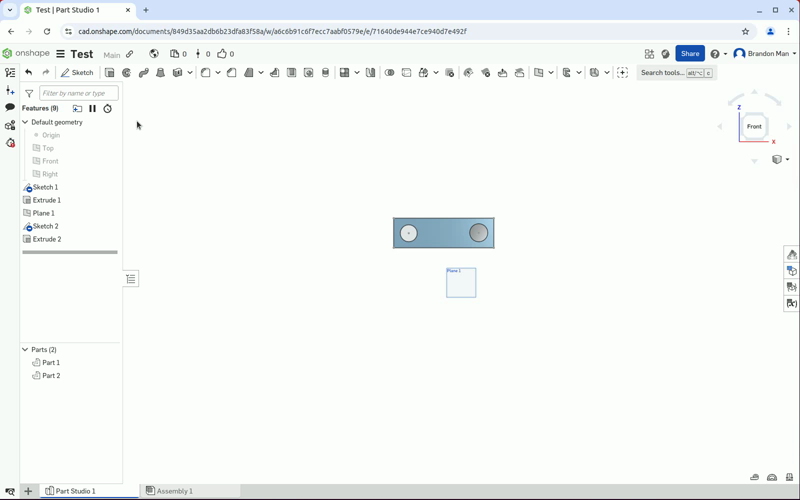
key(left, 2)
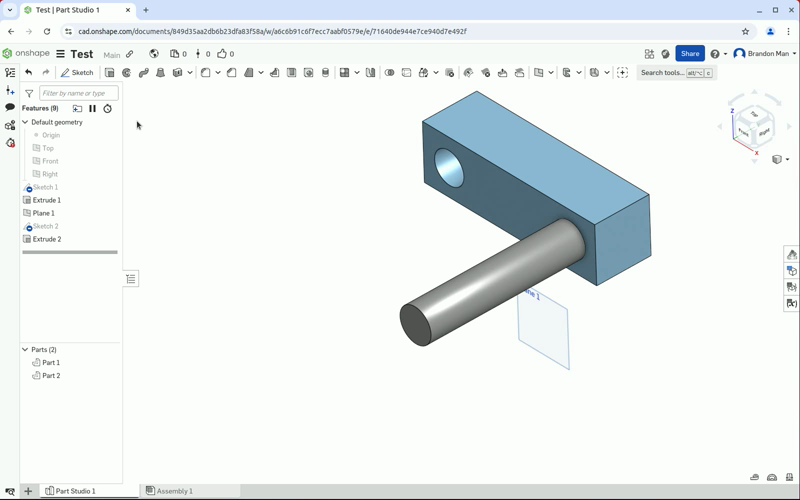
key(down, 2)
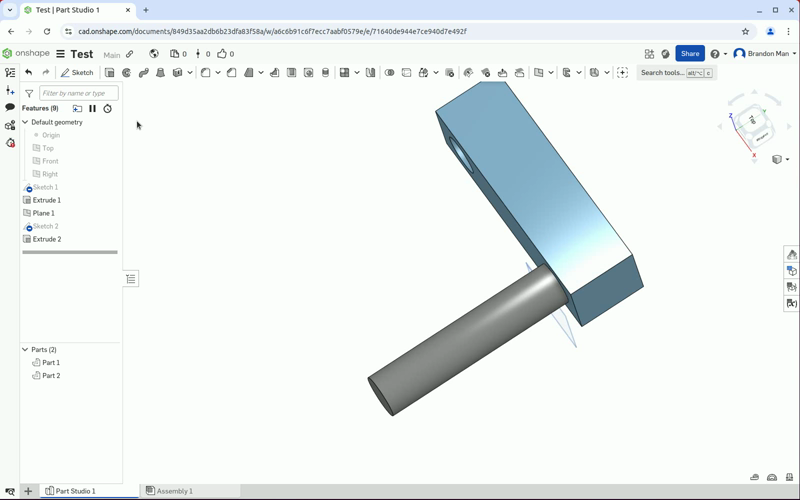
key(up, 2)
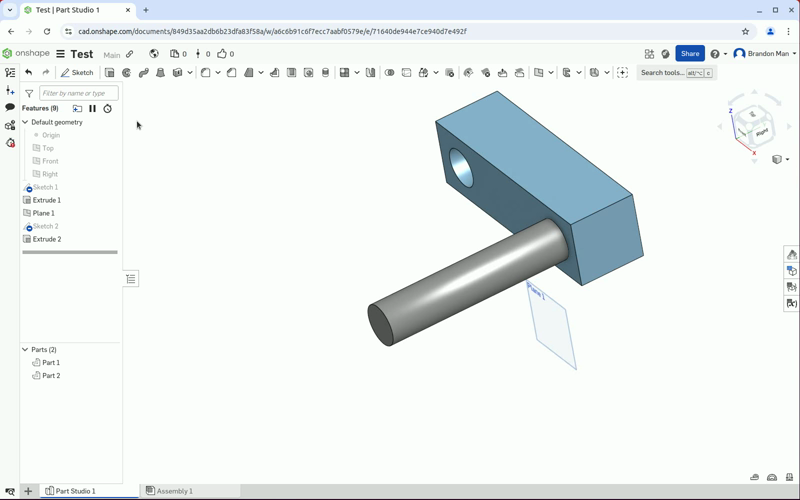
key(right, 2)
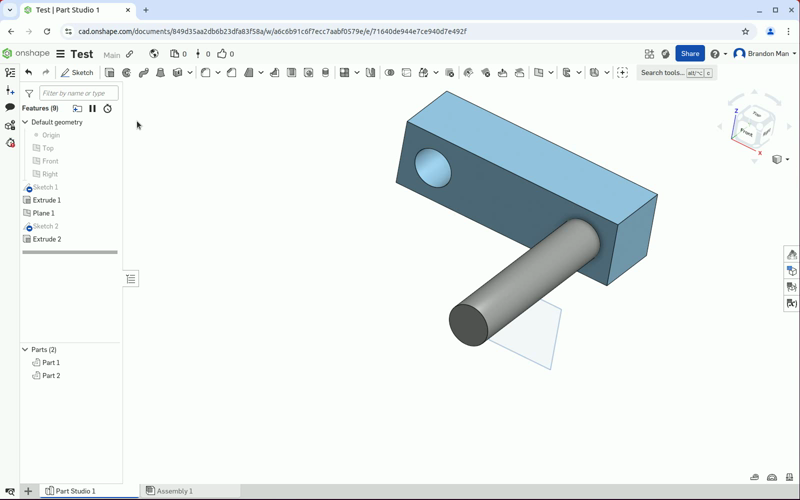
mouse_move(73, 189)
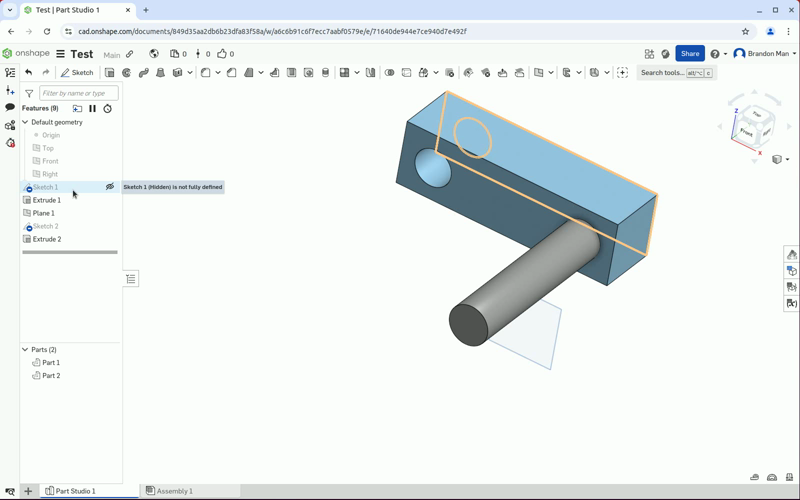
click(73, 189)